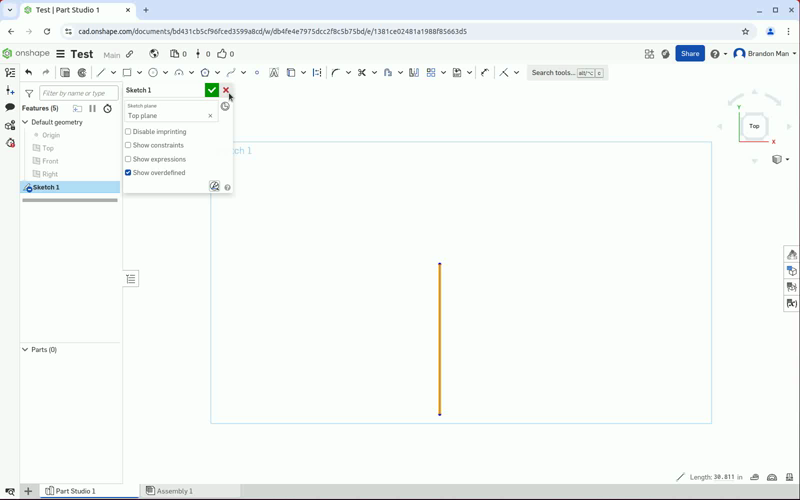
key(shift+h)
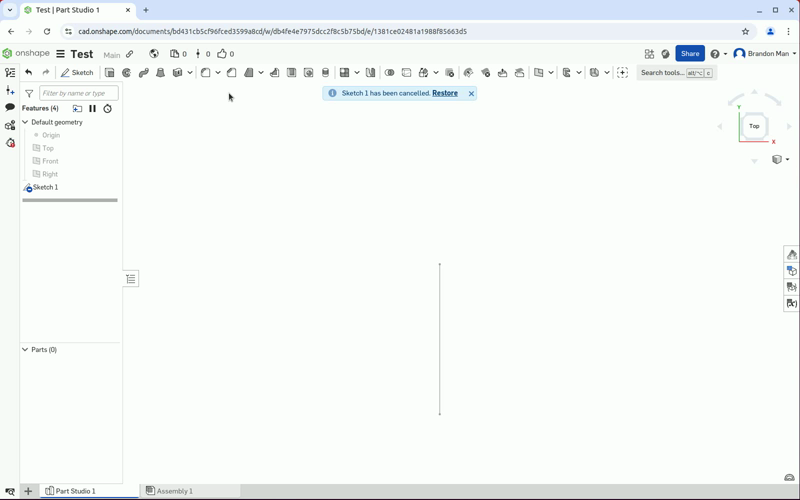
mouse_move(73, 352)
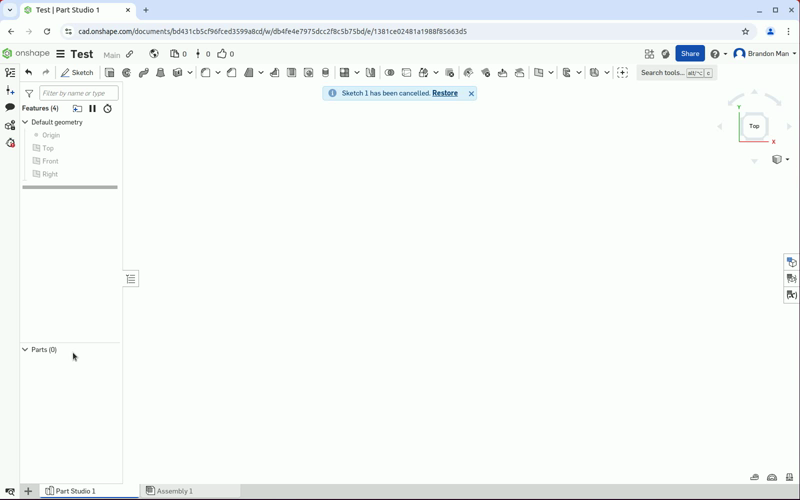
key(y)
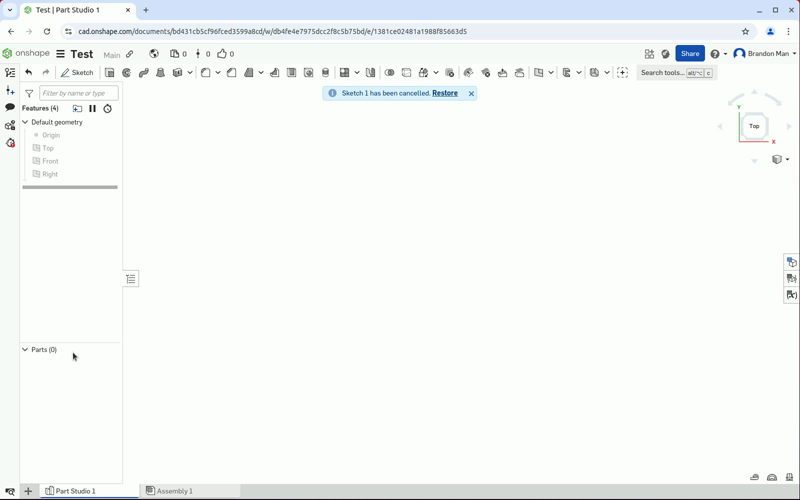
key(shift+p)
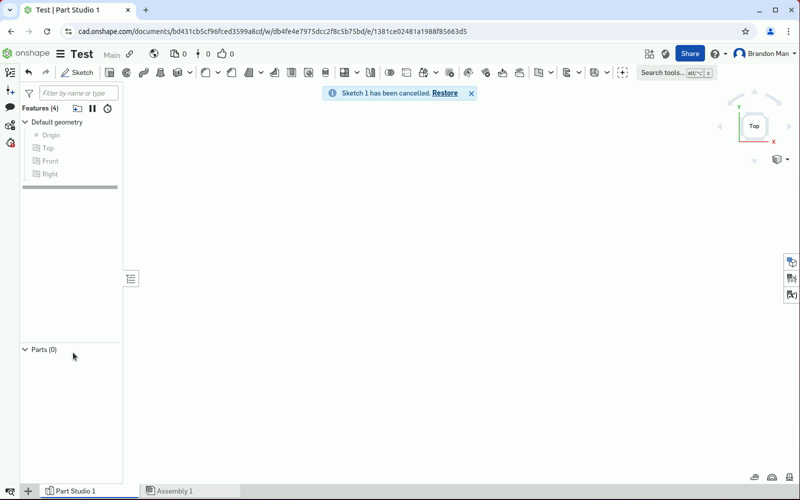
key(space)
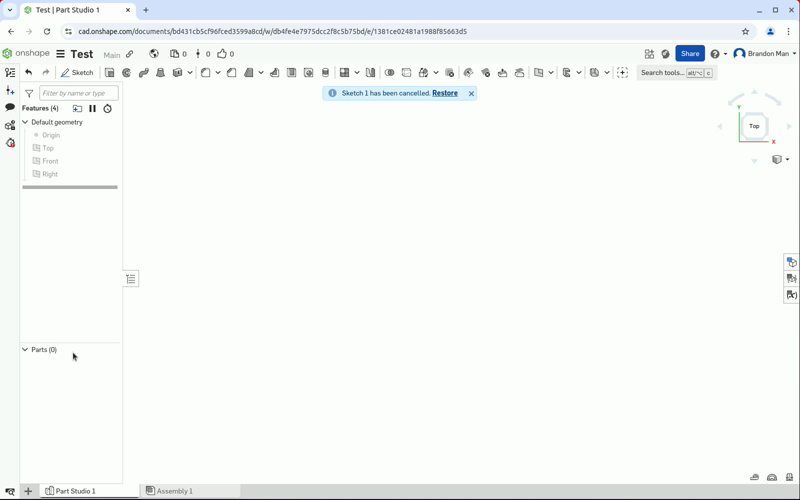
key_down(shift)
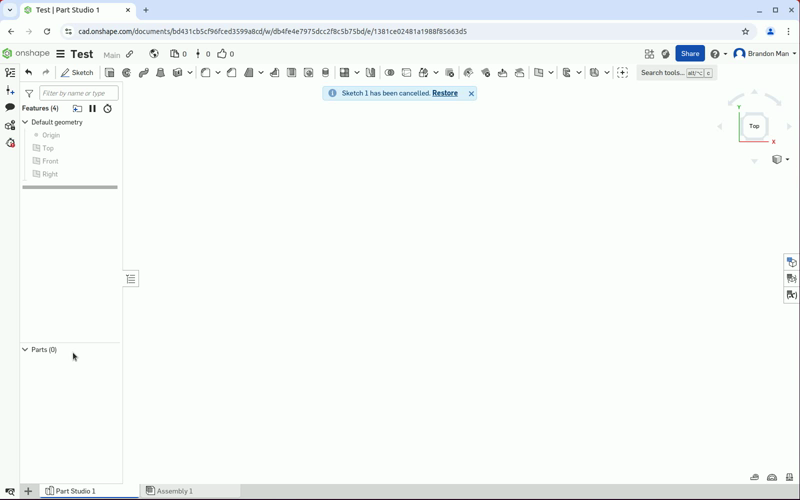
key(up)
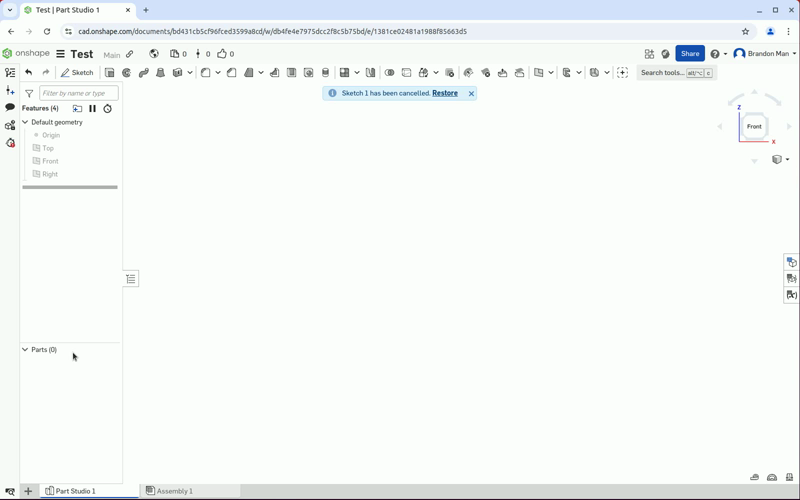
key_up(shift)
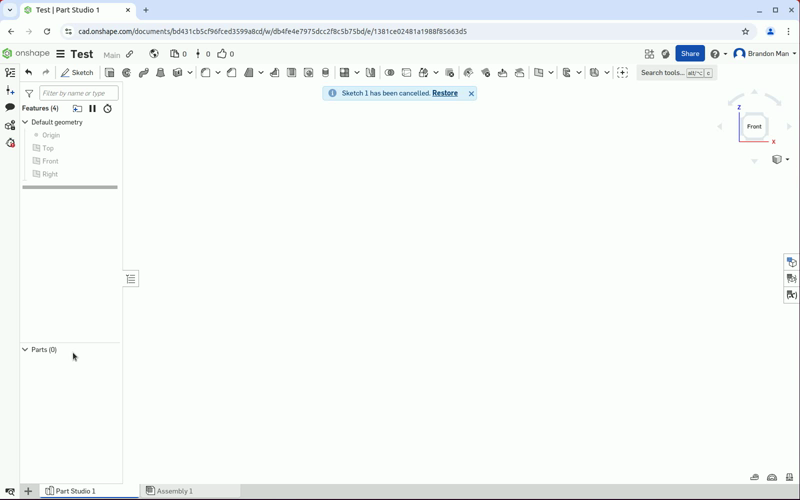
mouse_move(73, 352)
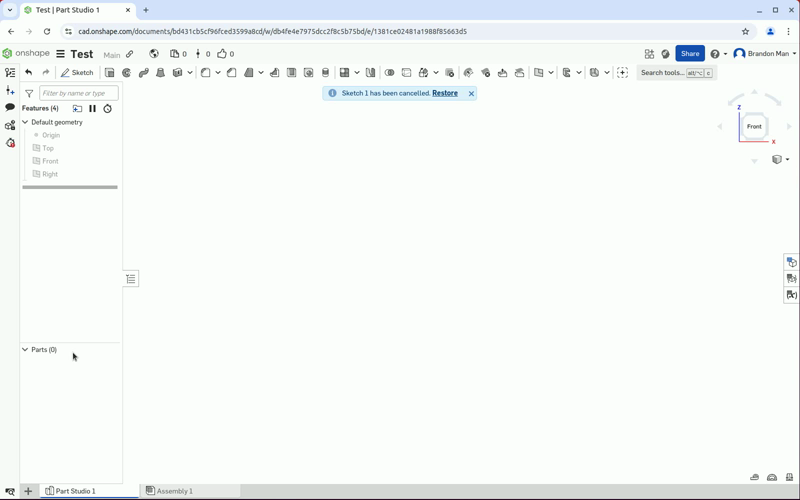
key(shift+y)
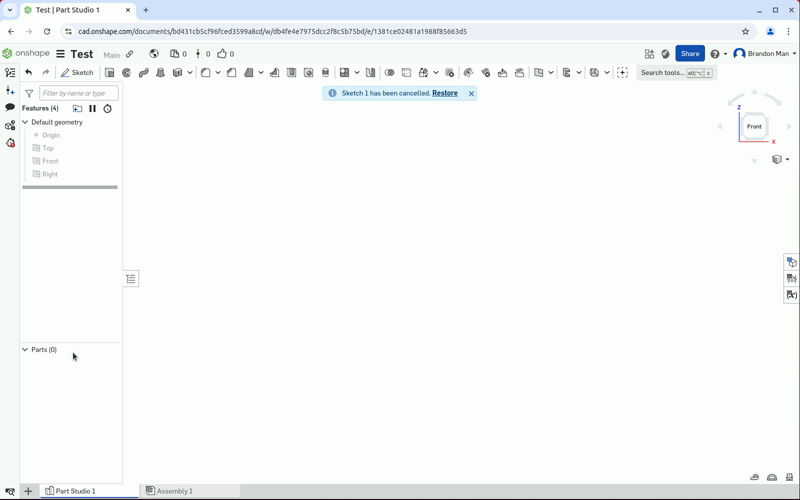
key(shift+s)
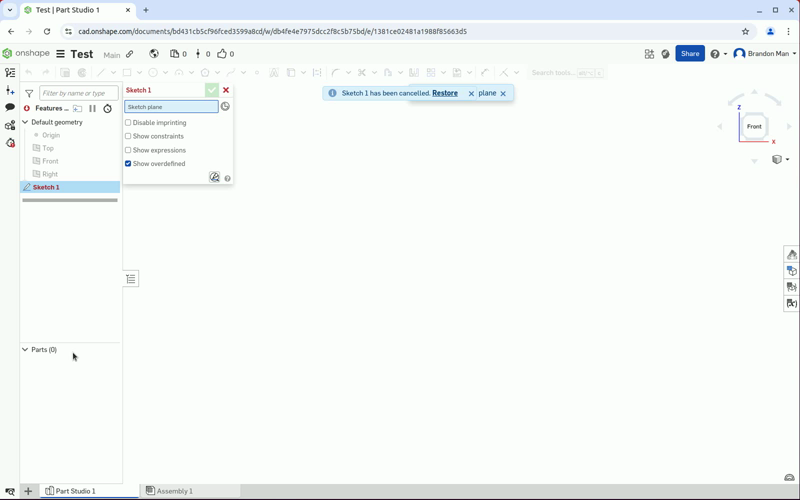
mouse_move(73, 163)
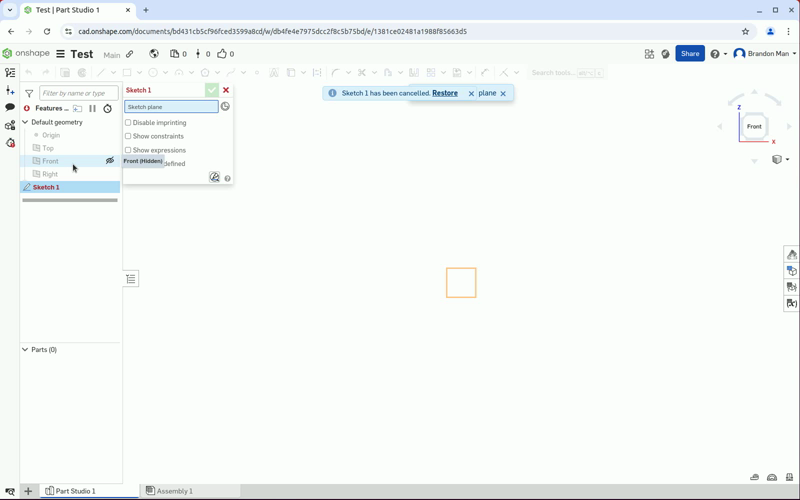
click(73, 163)
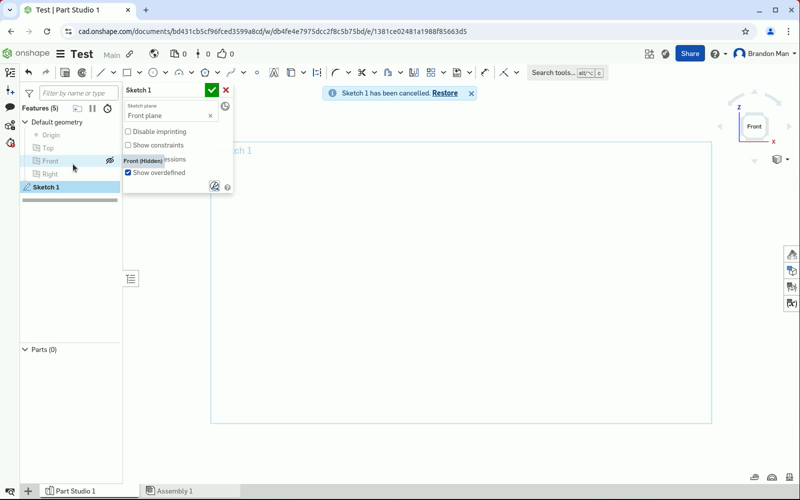
mouse_move(73, 352)
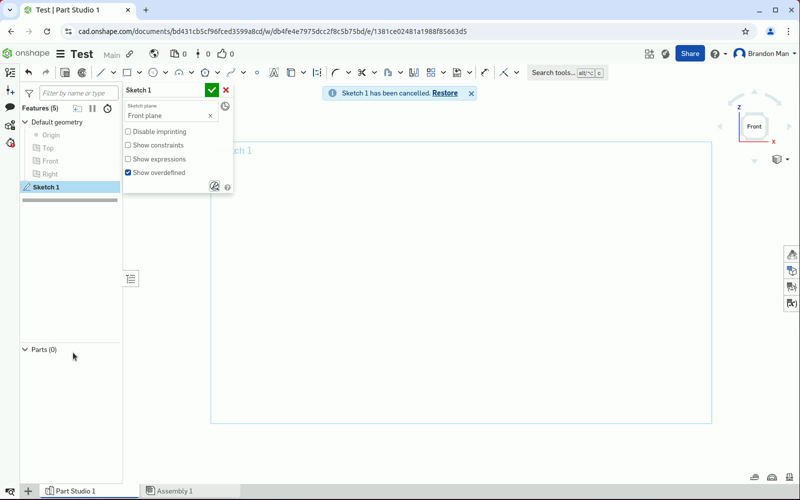
key(y)
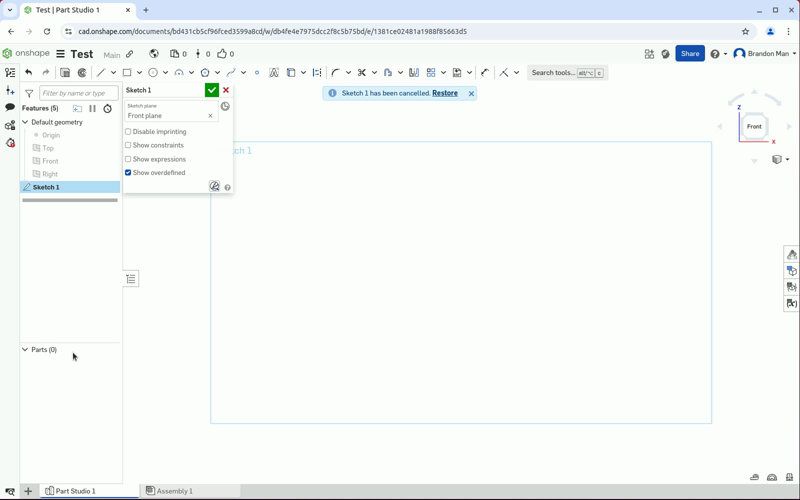
key(l)
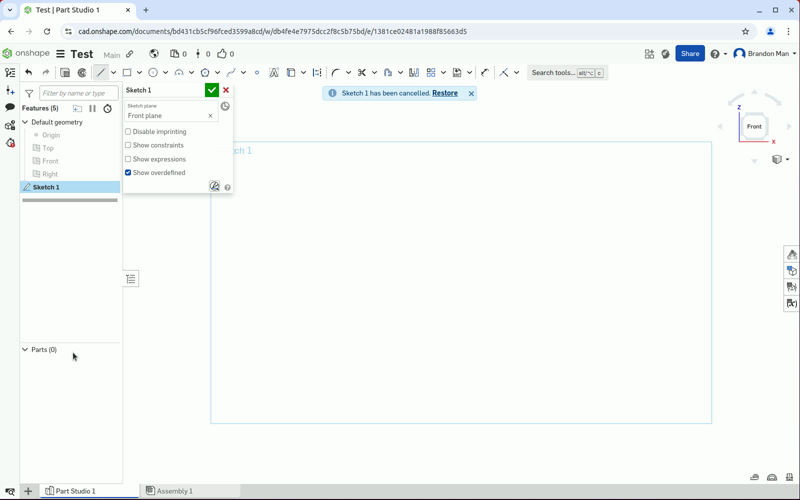
key_down(shift)
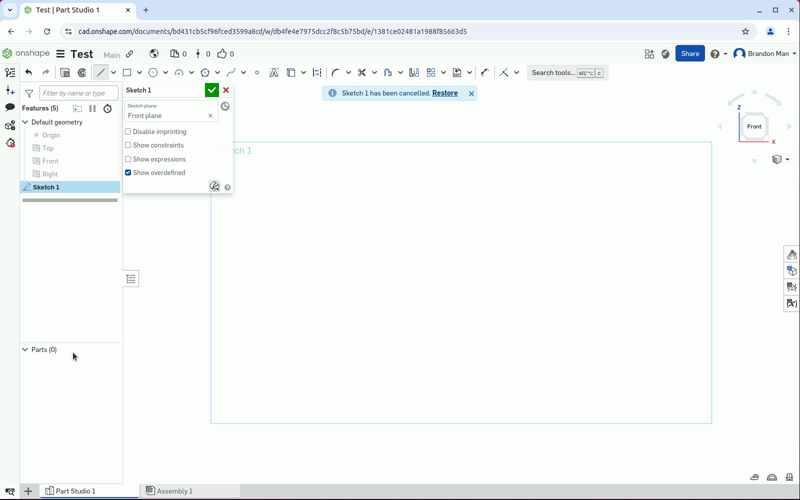
mouse_move(399, 313)
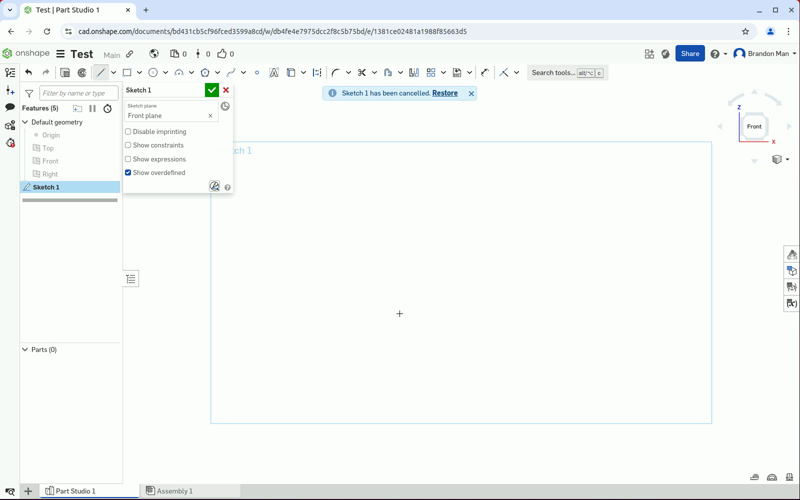
click(399, 313)
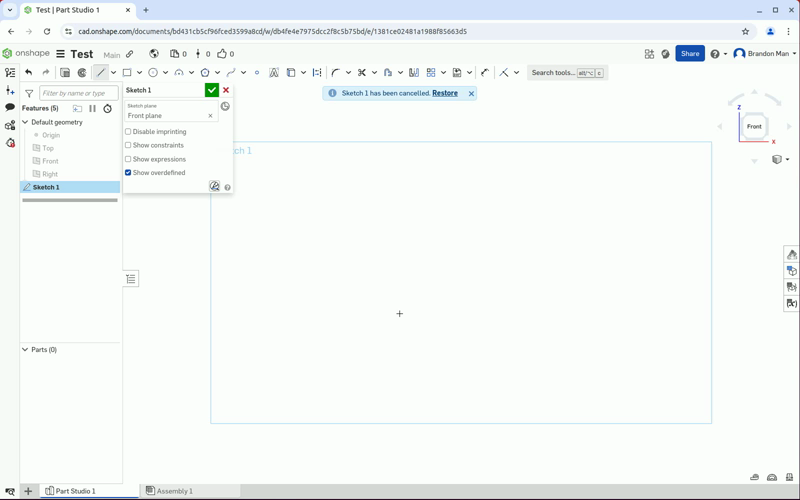
key_up(shift)
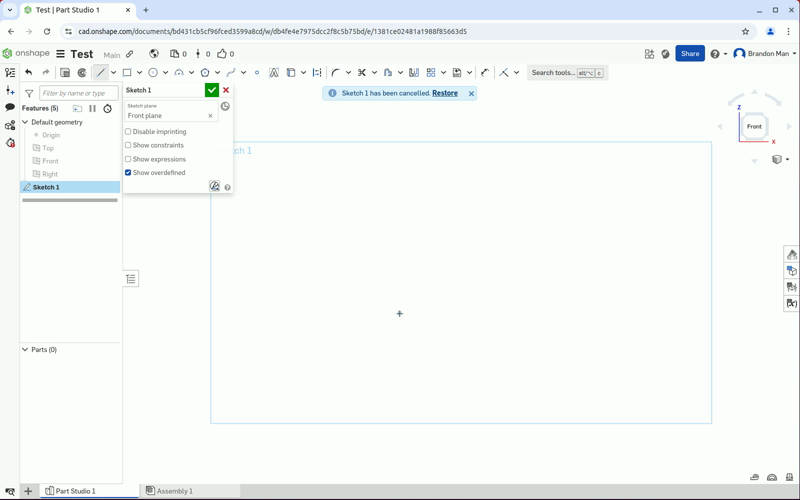
key_down(shift)
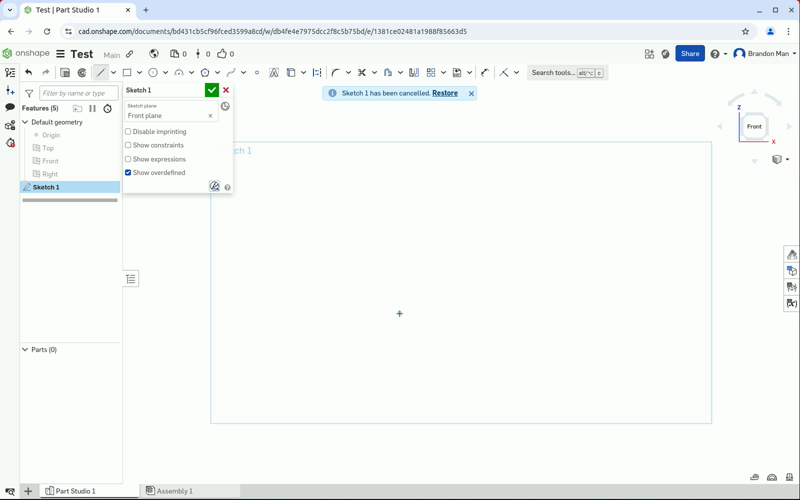
mouse_move(522, 313)
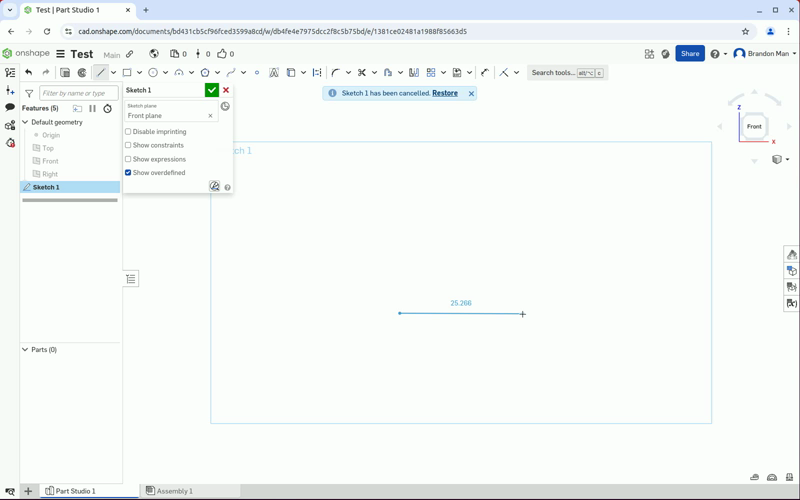
click(522, 313)
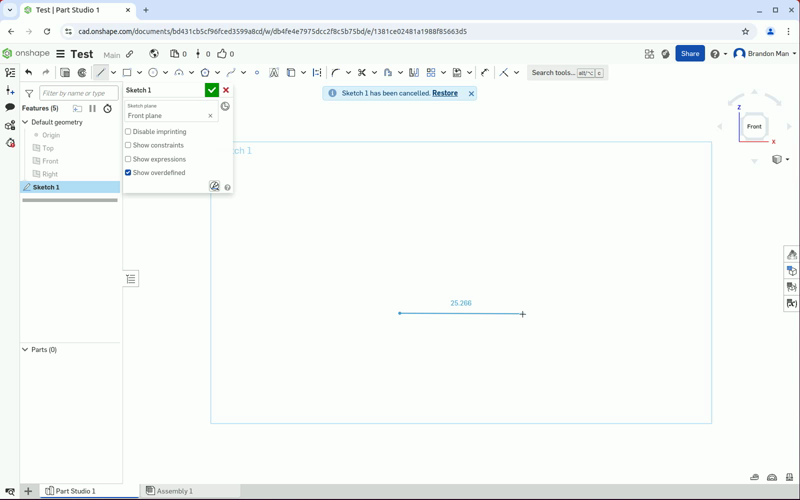
key_up(shift)
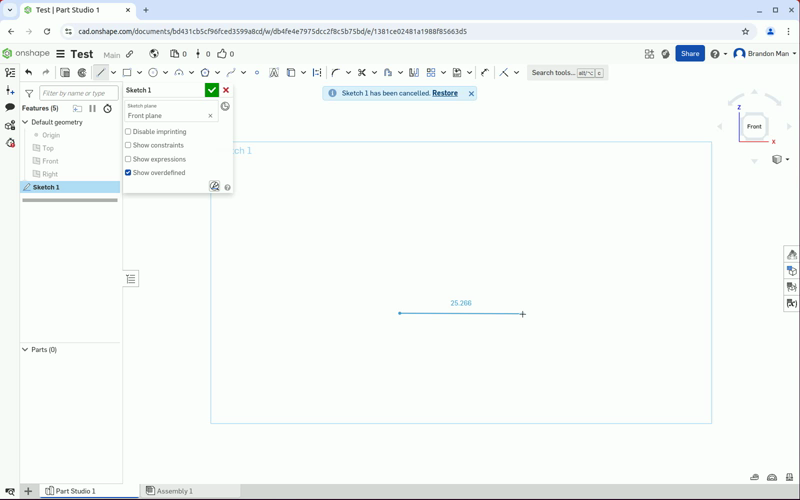
key_down(shift)
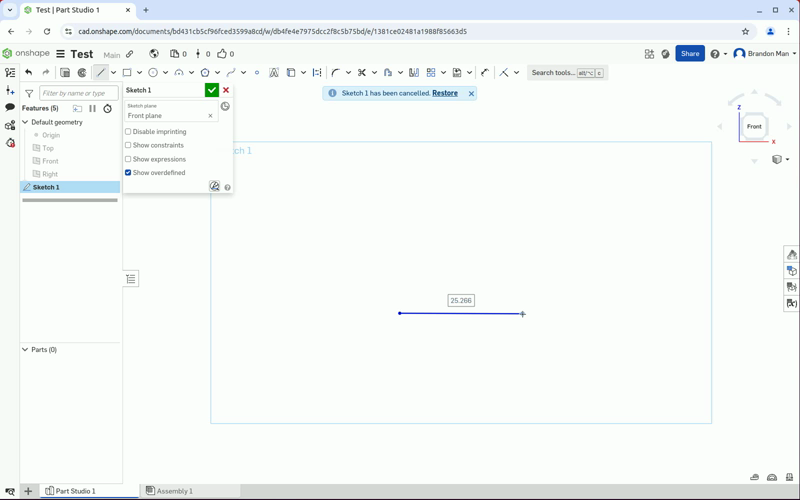
mouse_move(522, 251)
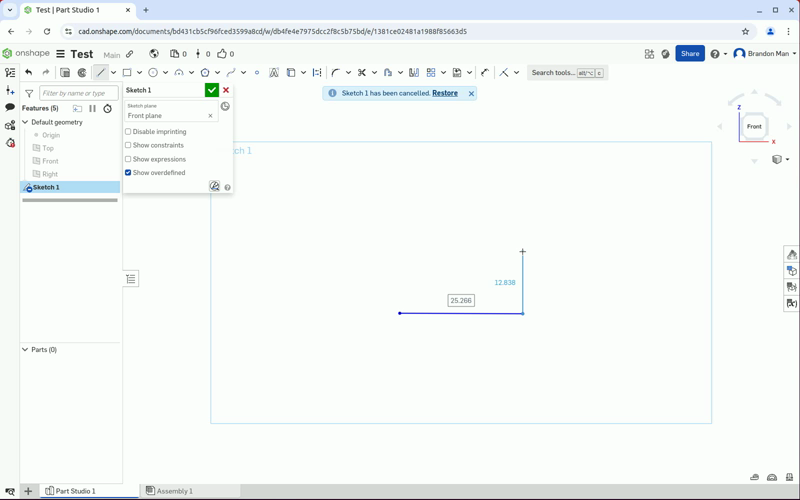
click(522, 251)
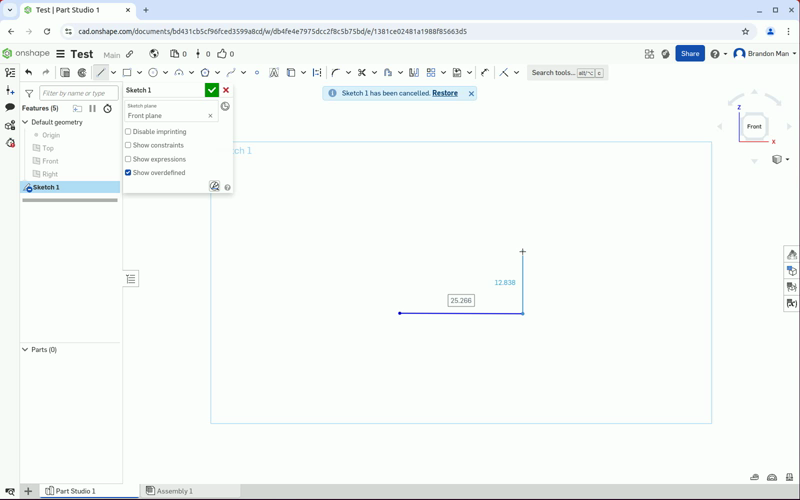
key_up(shift)
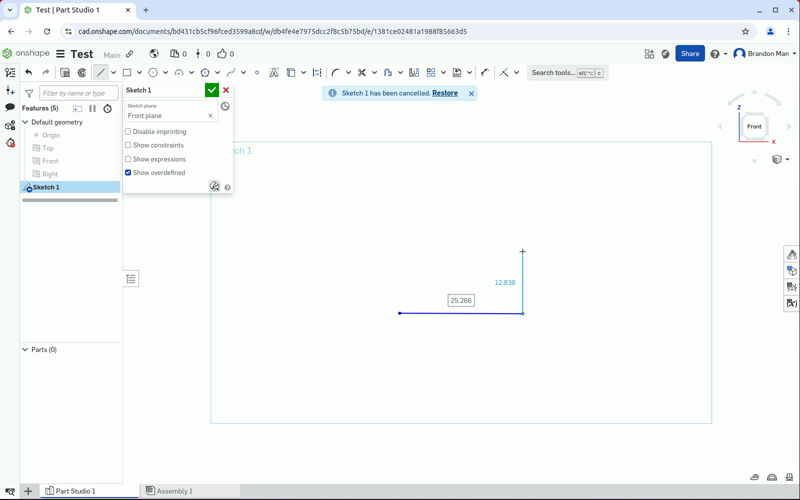
key_down(shift)
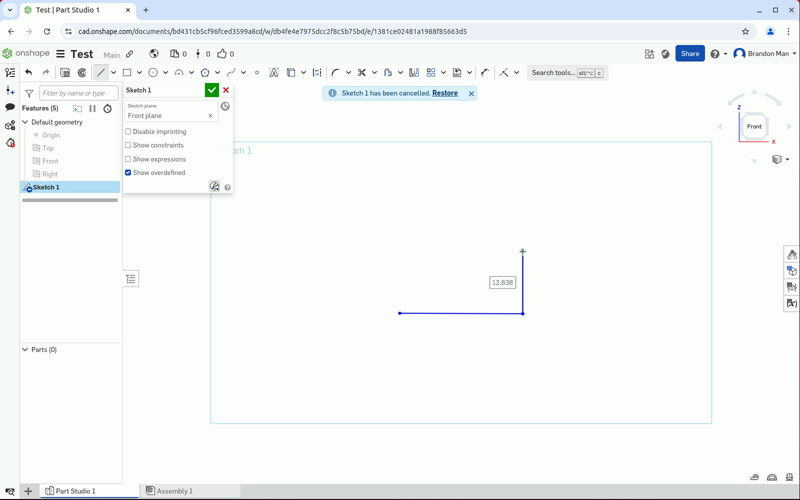
mouse_move(399, 251)
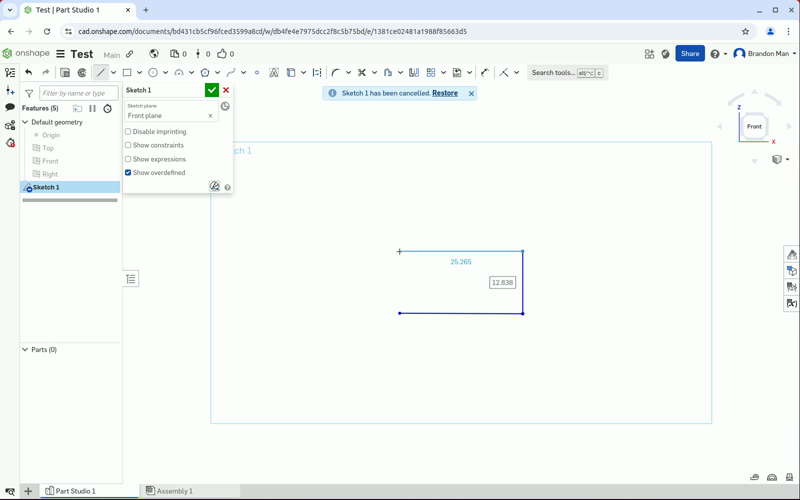
click(399, 251)
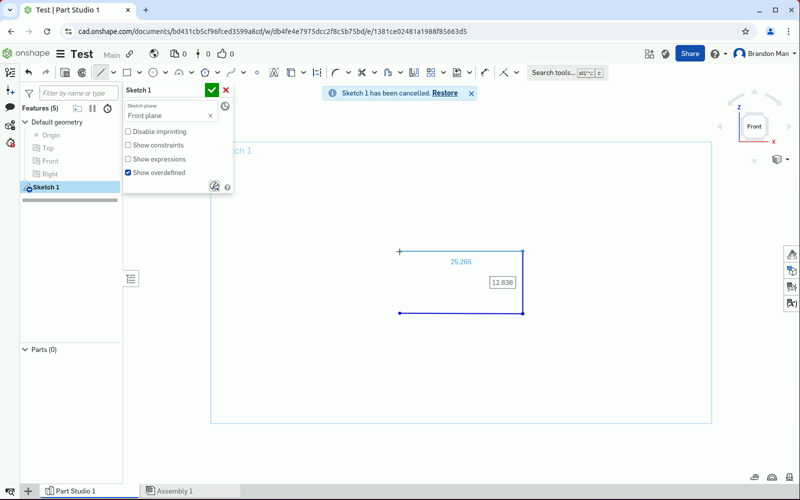
key_up(shift)
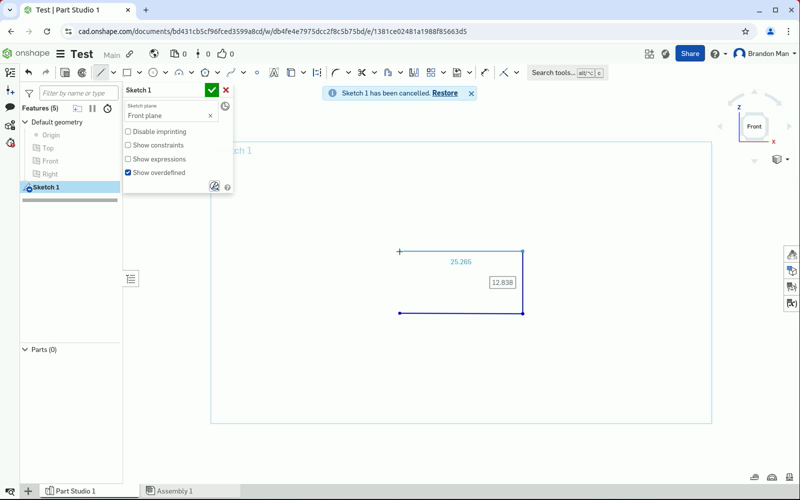
key_down(shift)
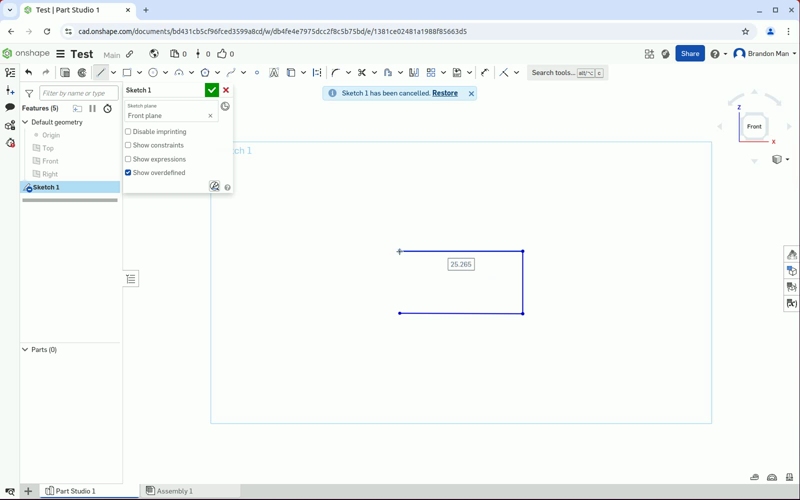
mouse_move(399, 313)
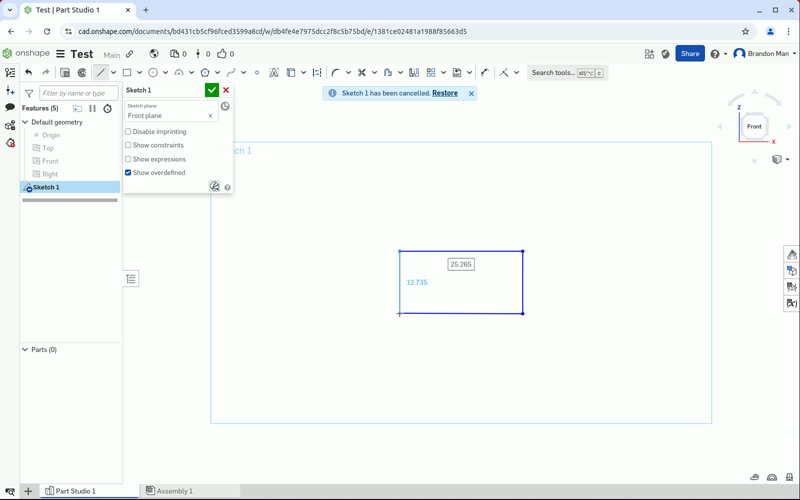
key_up(shift)
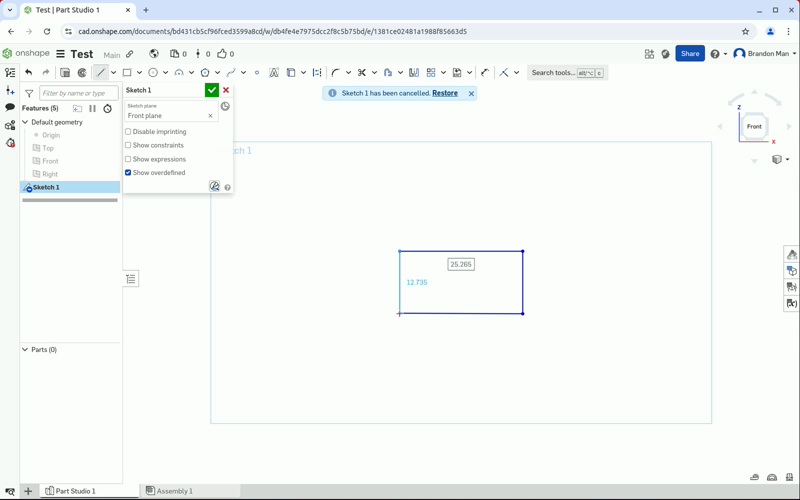
click(399, 313)
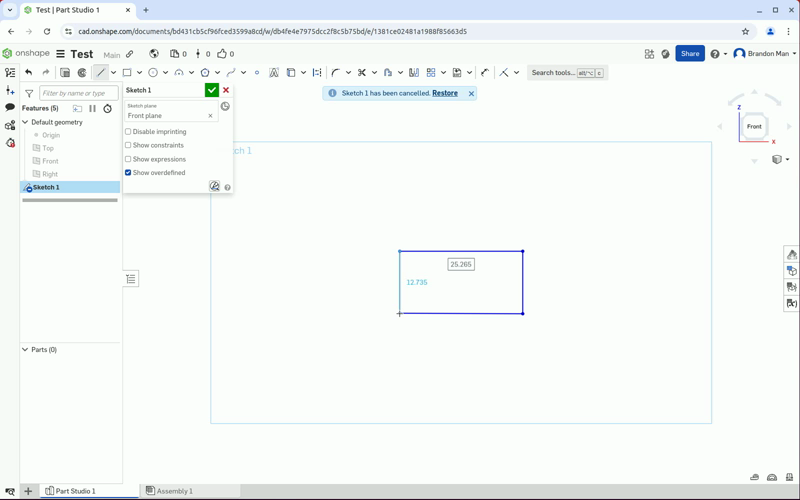
key(esc)
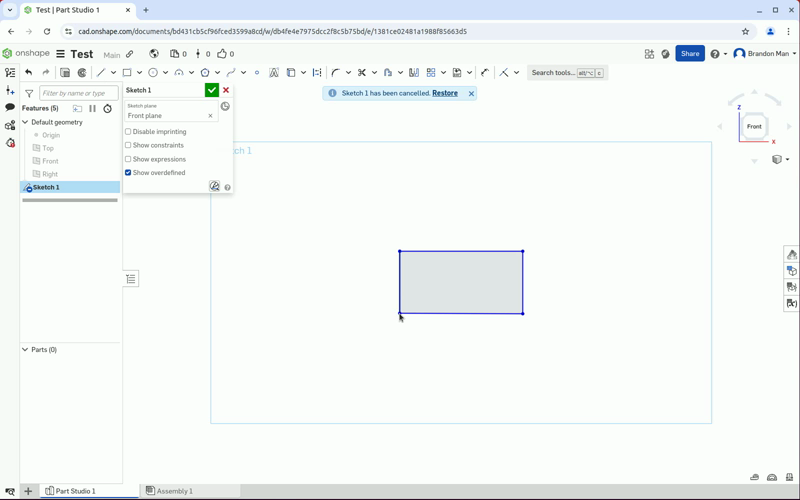
mouse_move(472, 281)
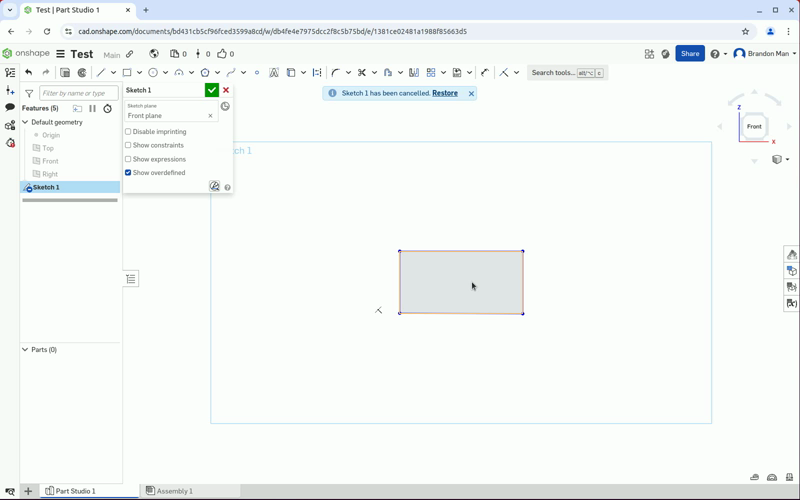
click(472, 281)
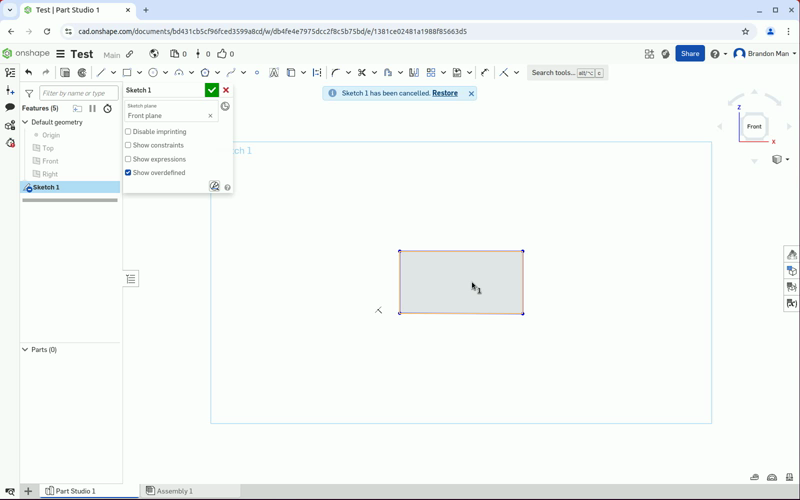
mouse_move(73, 352)
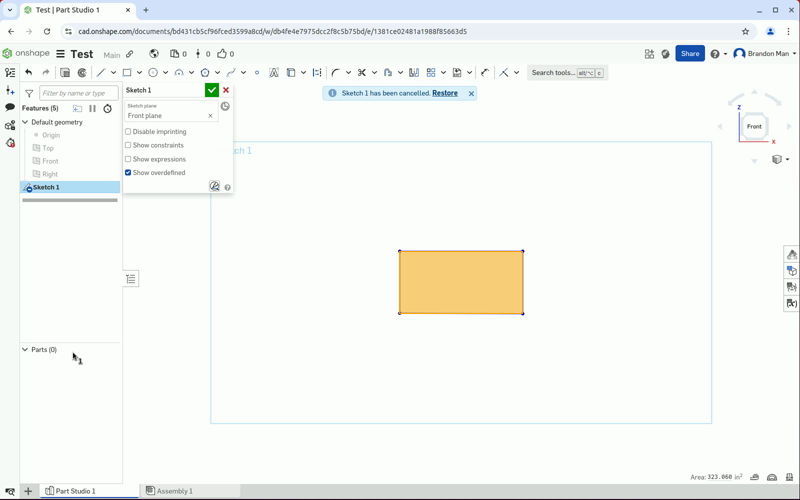
key(shift+y)
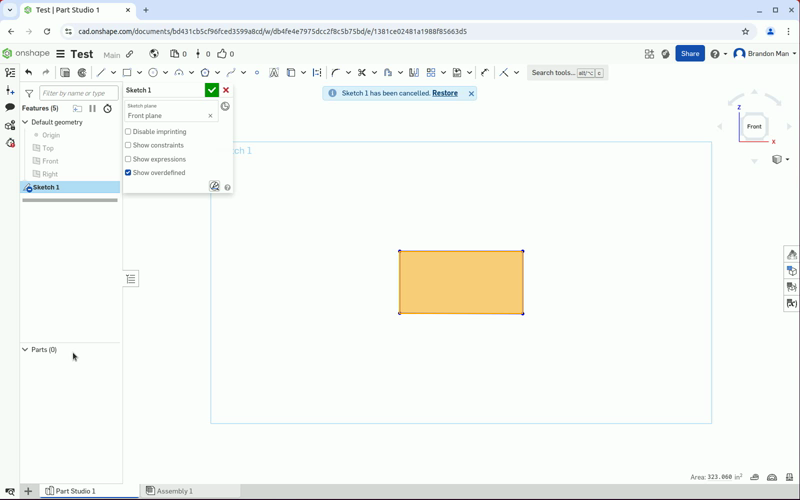
key(shift+e)
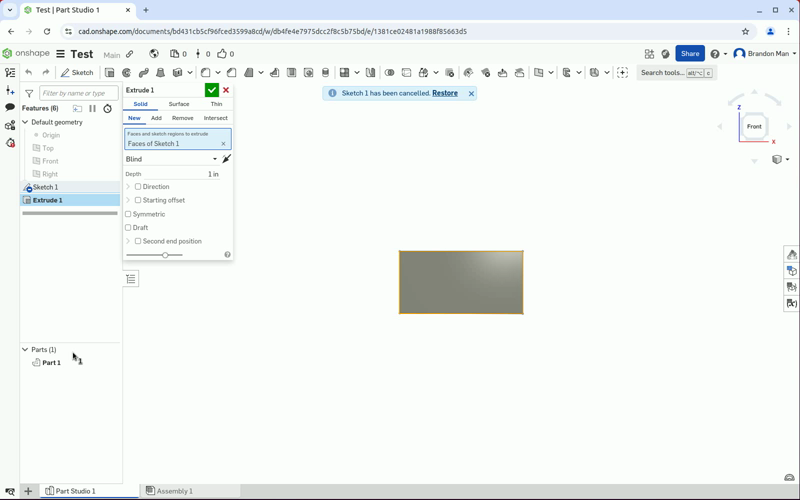
mouse_move(143, 106)
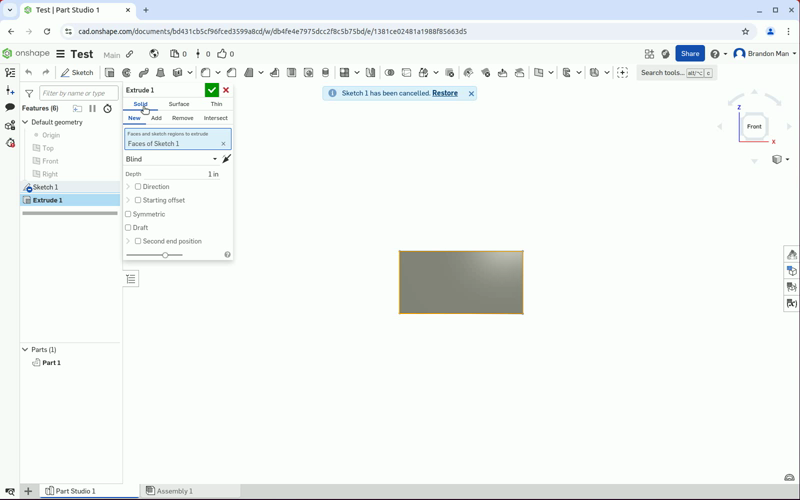
click(143, 106)
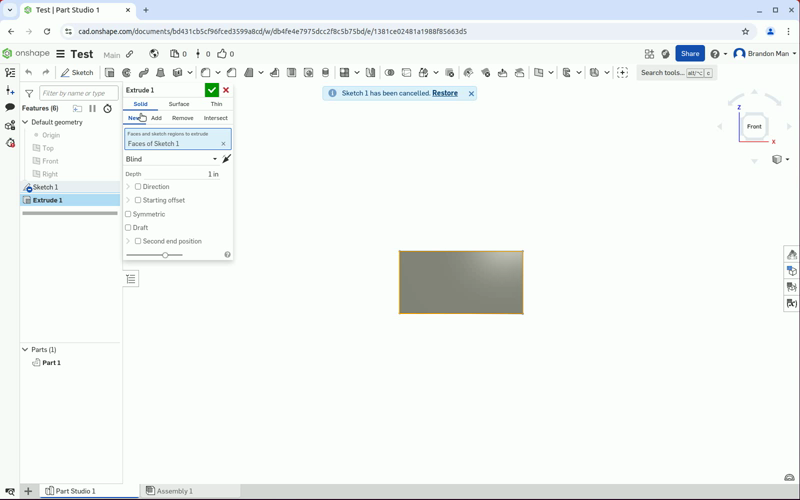
mouse_move(137, 120)
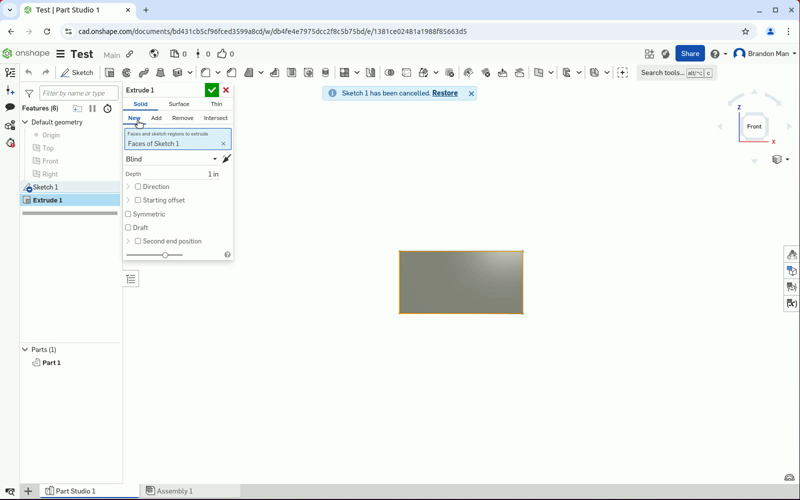
click(137, 120)
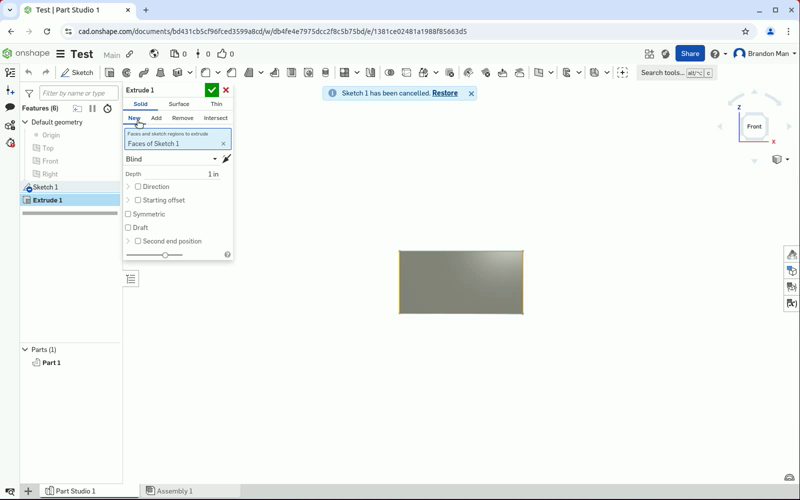
key(tab, 4)
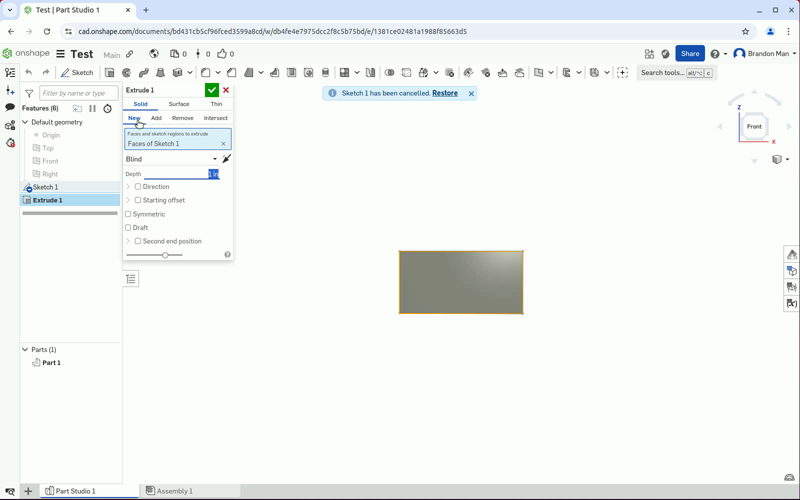
text(12.517)
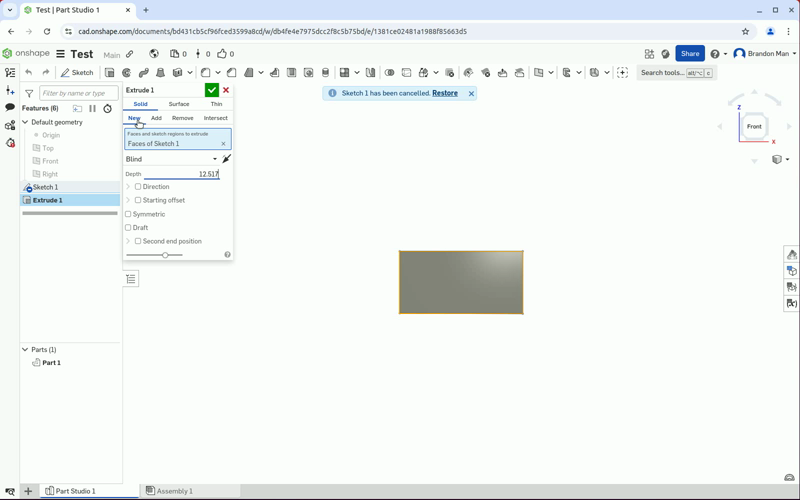
key(enter)
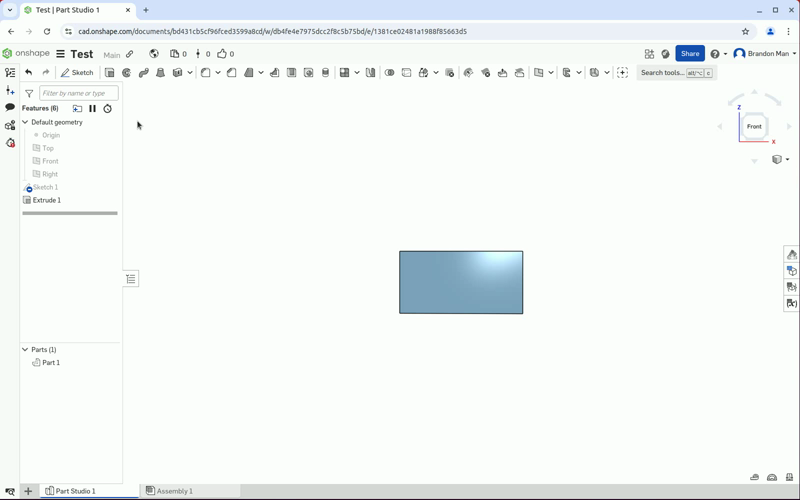
key(shift+h)
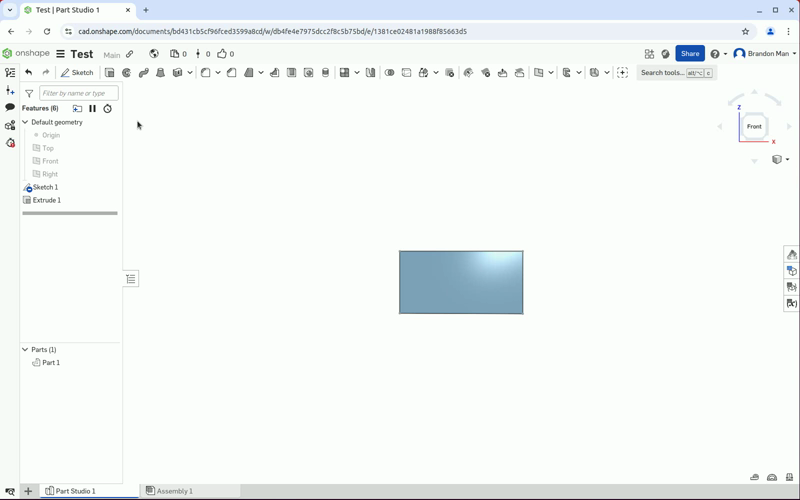
key(shift+h)
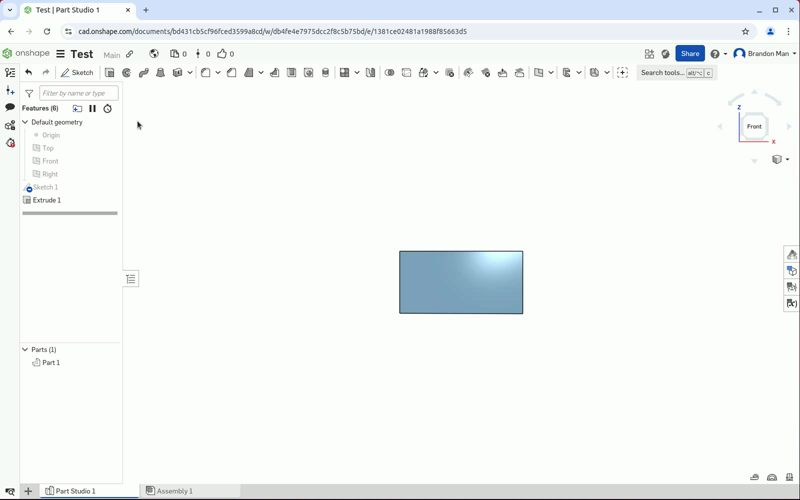
mouse_move(73, 189)
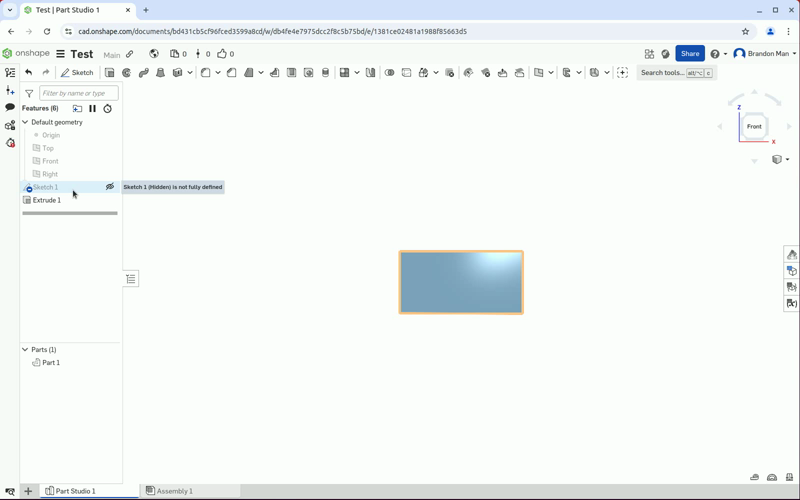
click(73, 189)
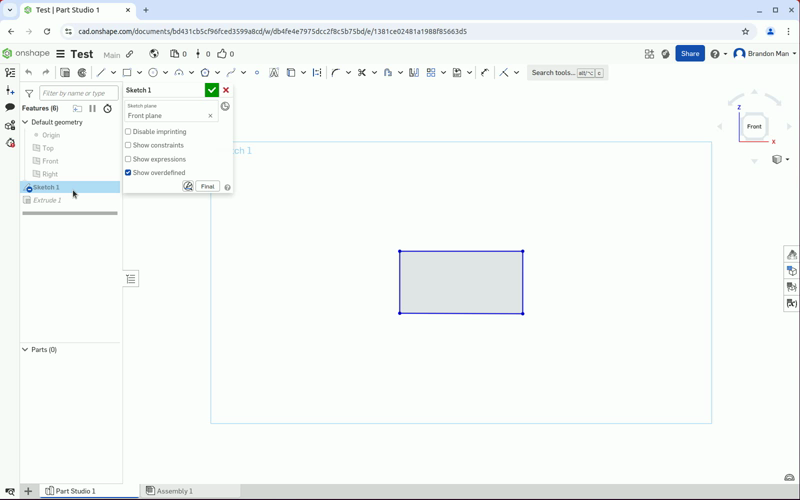
mouse_move(229, 92)
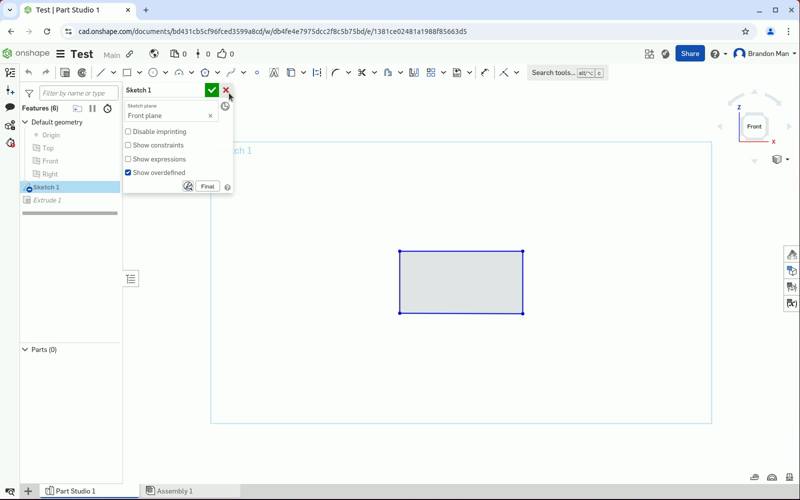
click(229, 92)
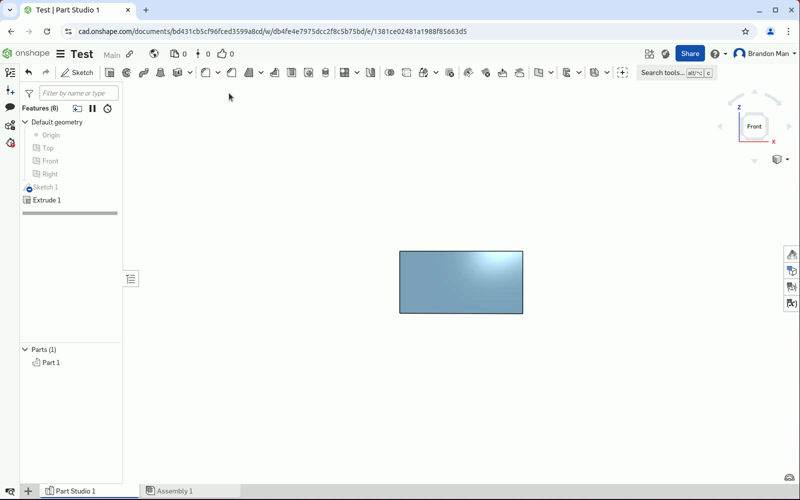
mouse_move(73, 352)
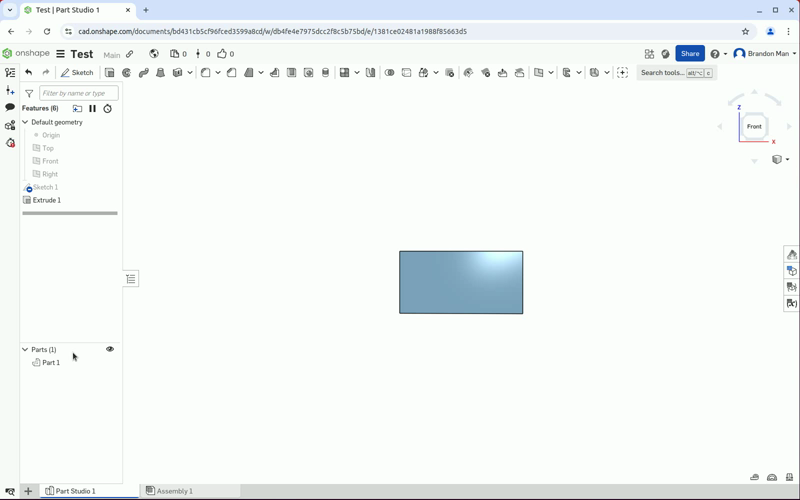
key(y)
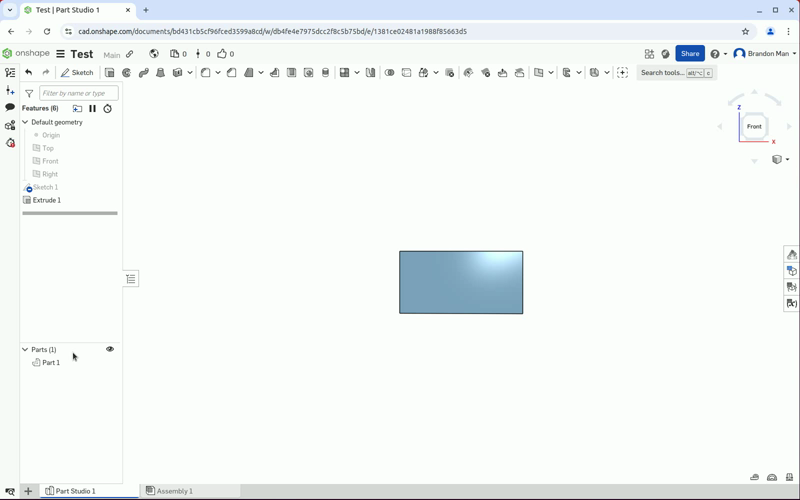
key(shift+p)
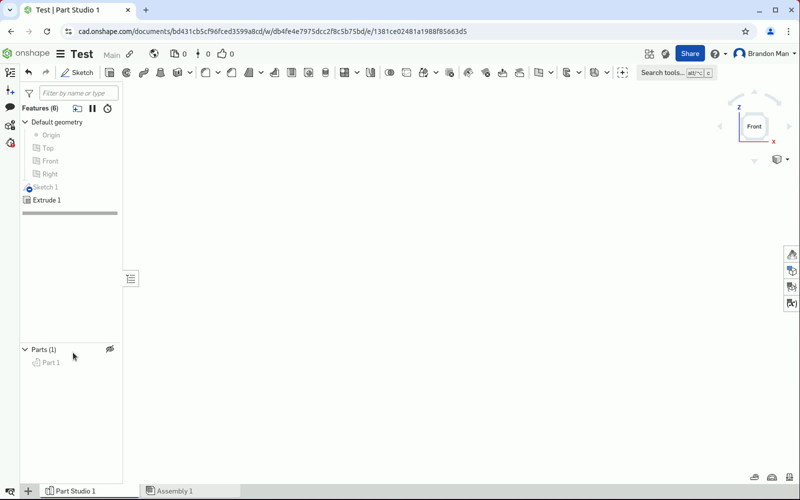
key(space)
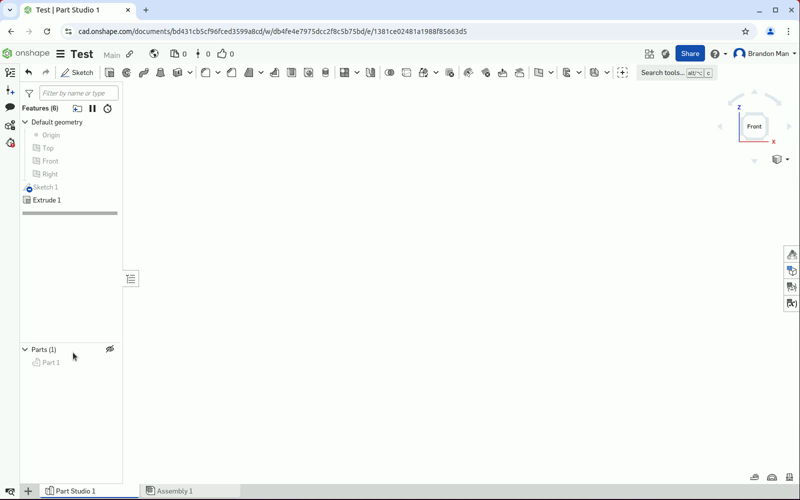
key_down(shift)
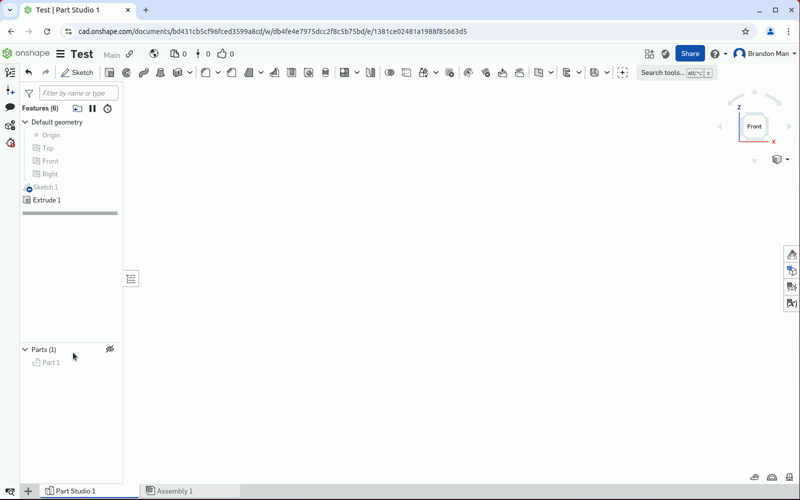
key(down)
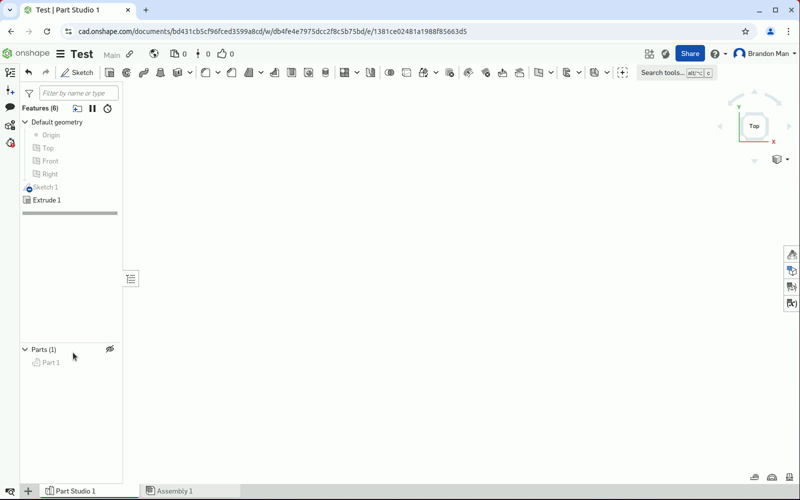
key_up(shift)
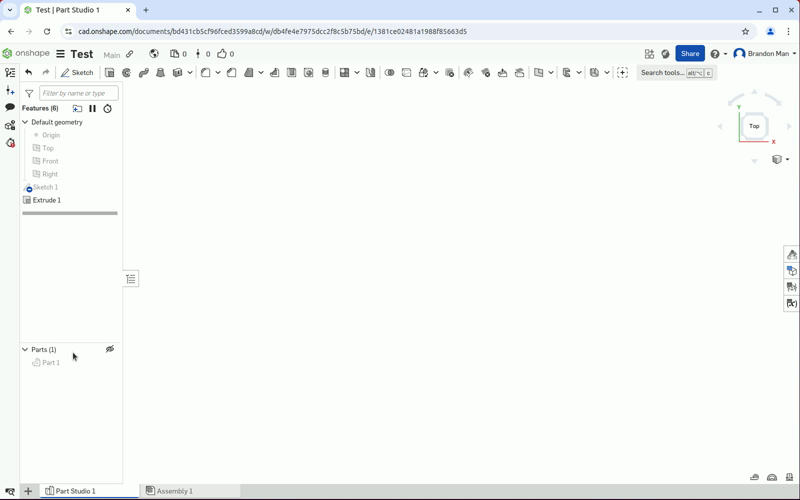
mouse_move(73, 352)
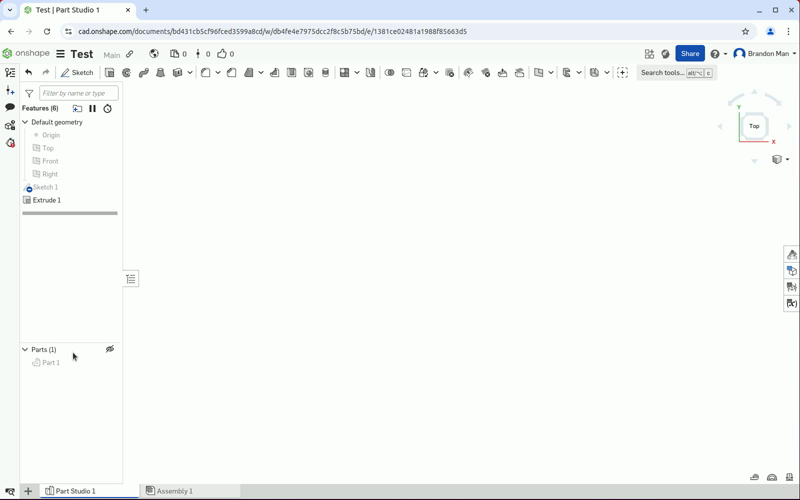
key(shift+y)
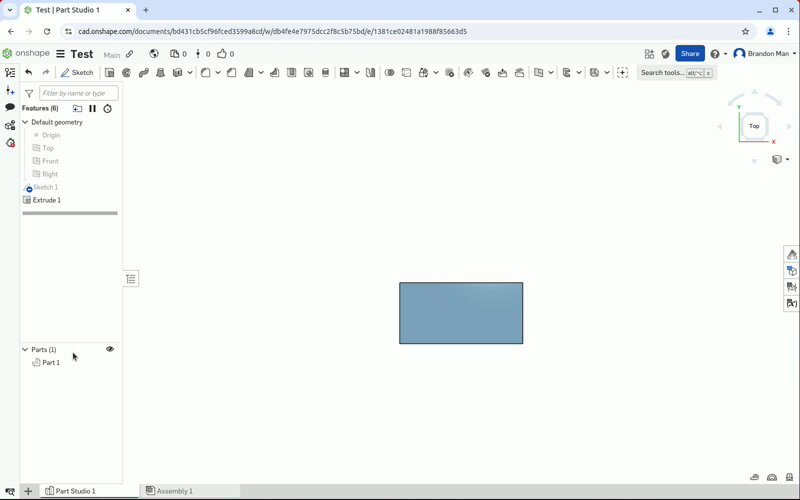
mouse_move(541, 75)
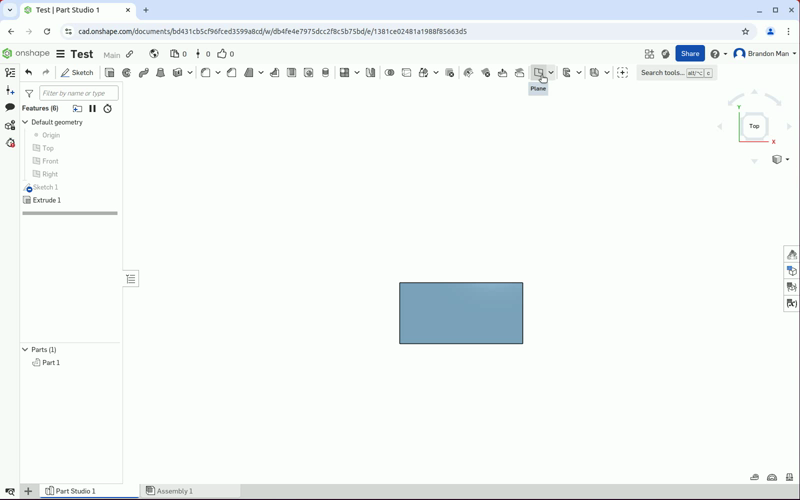
click(541, 75)
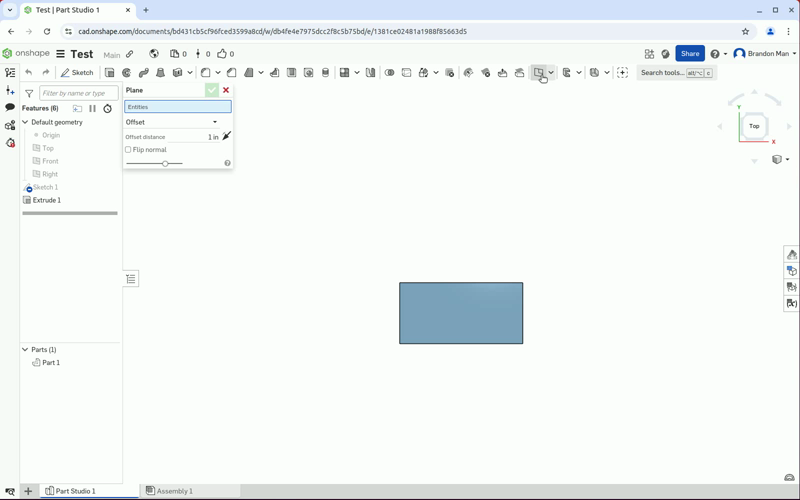
mouse_move(73, 150)
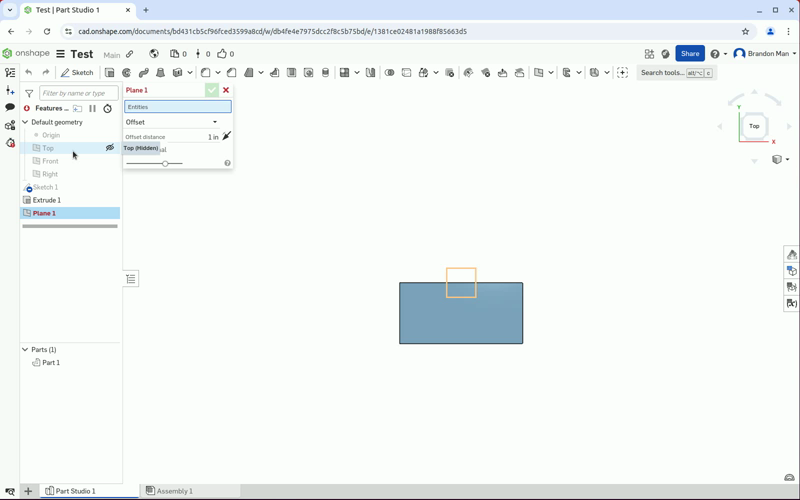
click(73, 150)
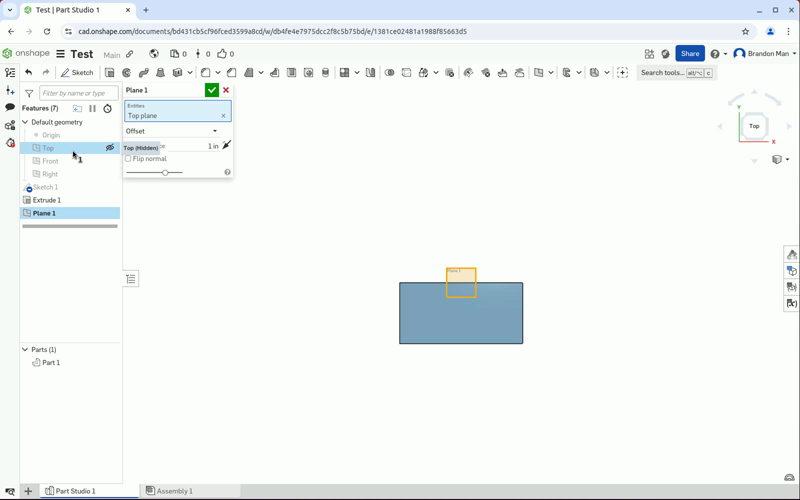
key(tab, 2)
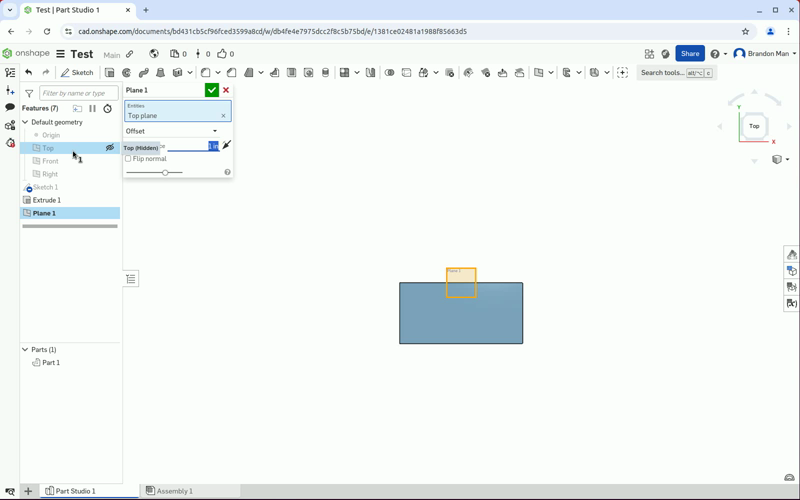
text(6.255)
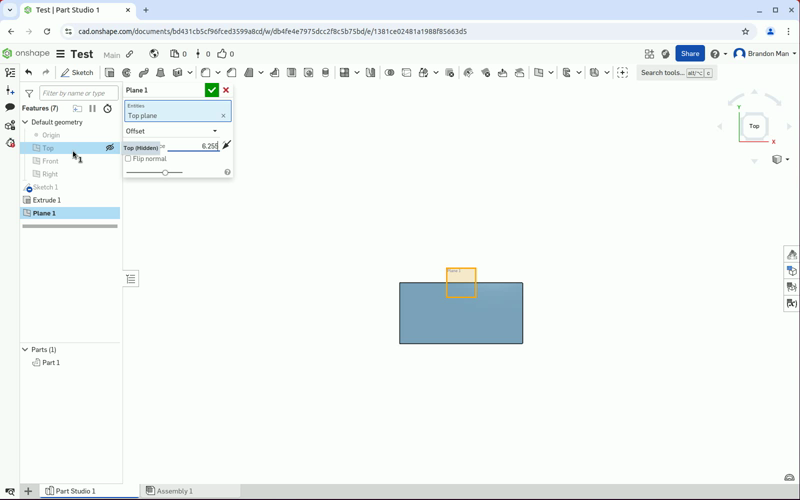
key(enter, 2)
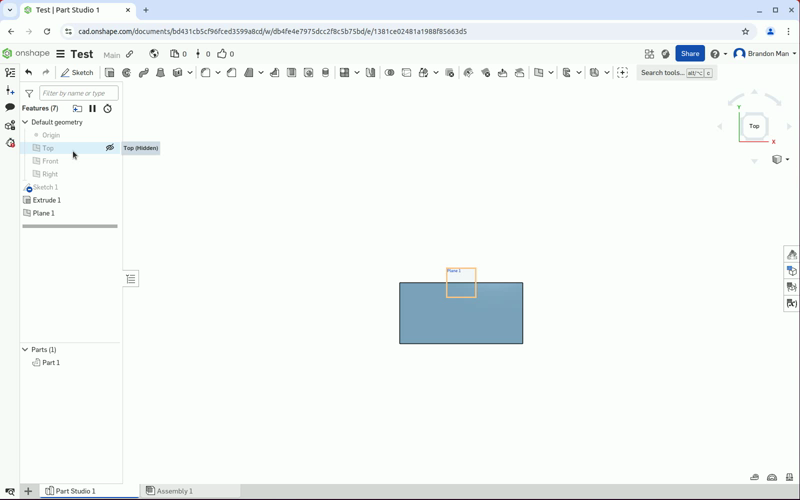
key(shift+s)
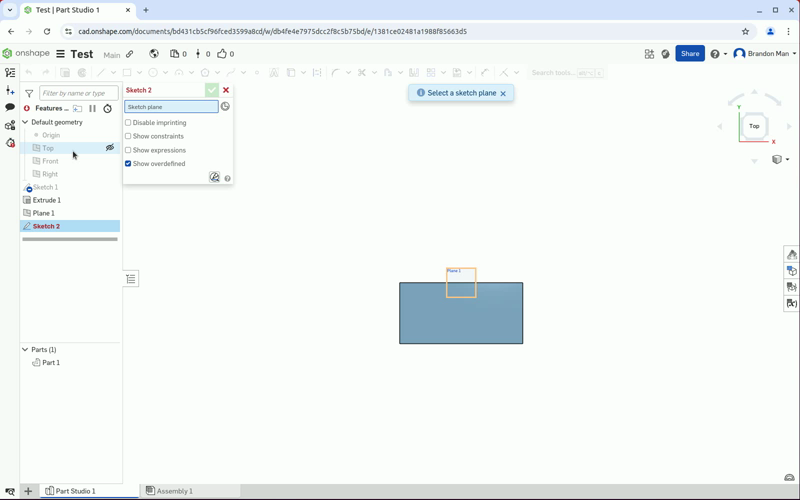
mouse_move(73, 215)
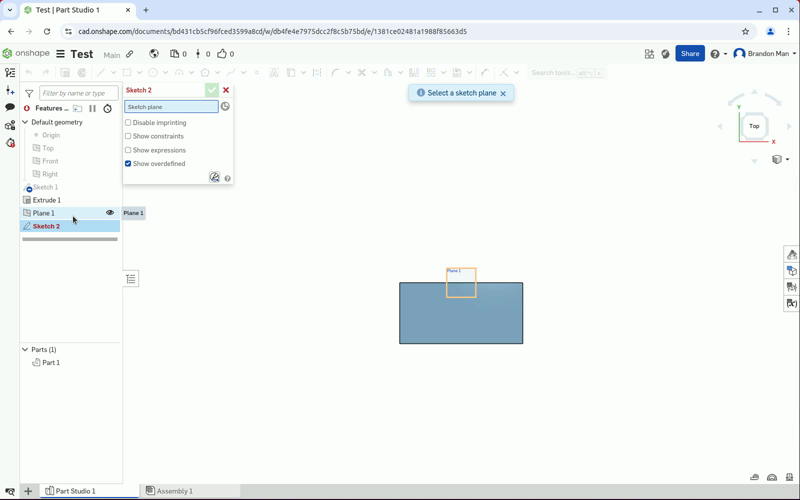
click(73, 215)
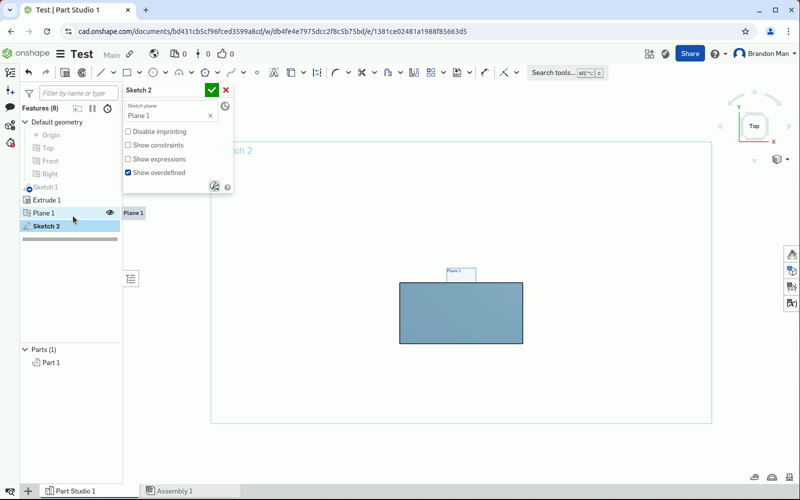
mouse_move(73, 352)
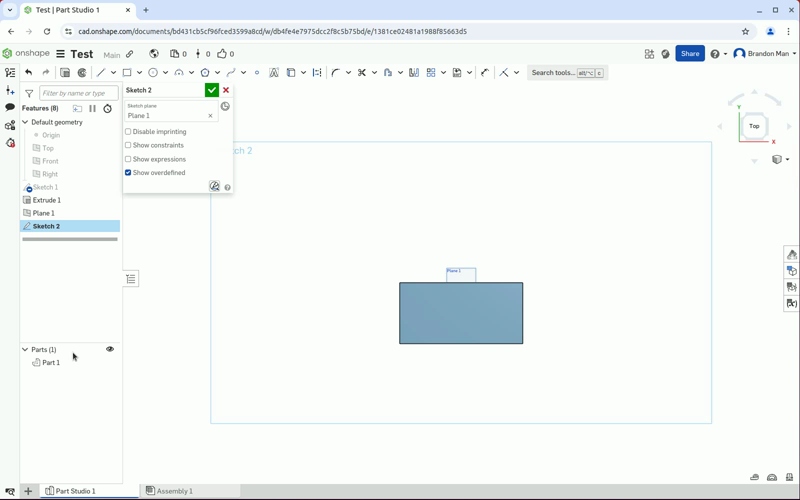
key(y)
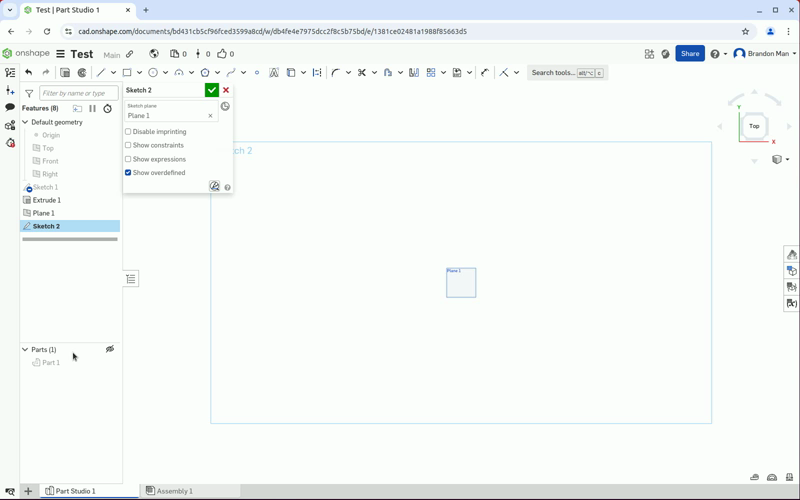
key(l)
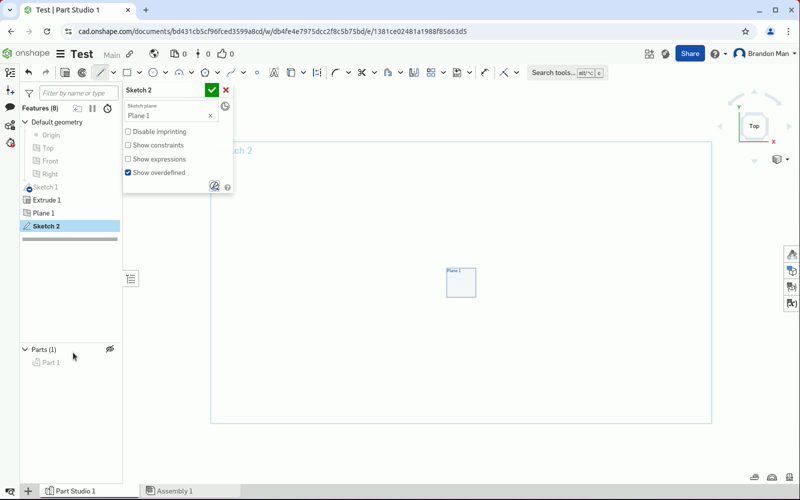
key_down(shift)
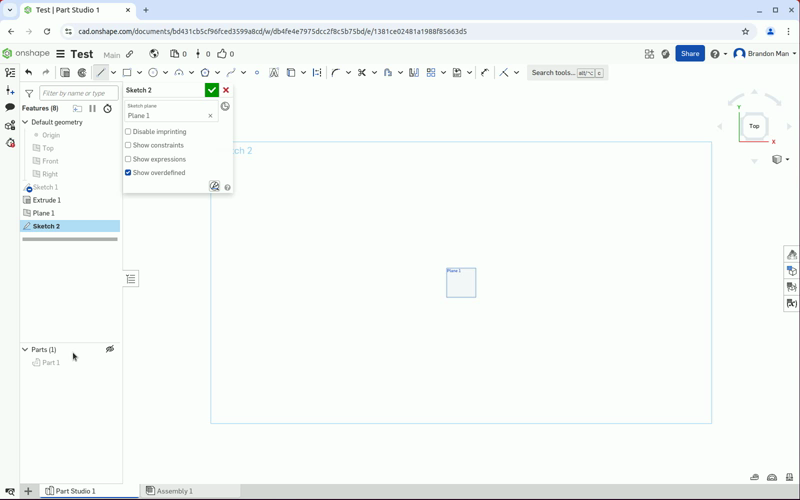
mouse_move(460, 343)
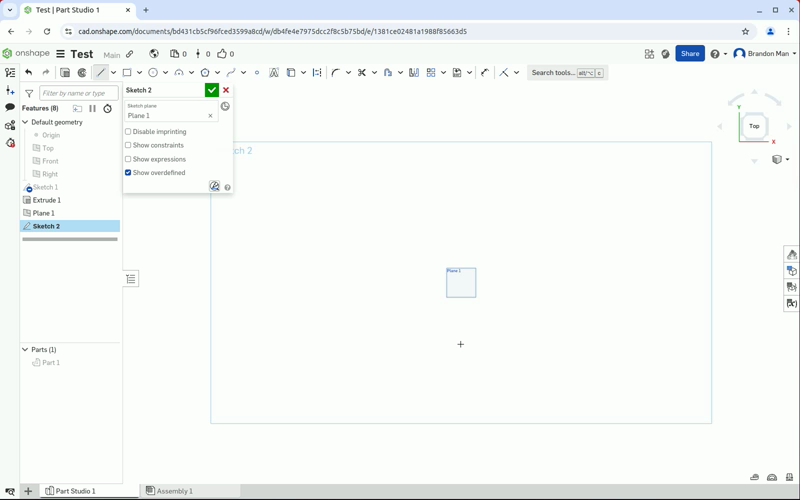
click(460, 343)
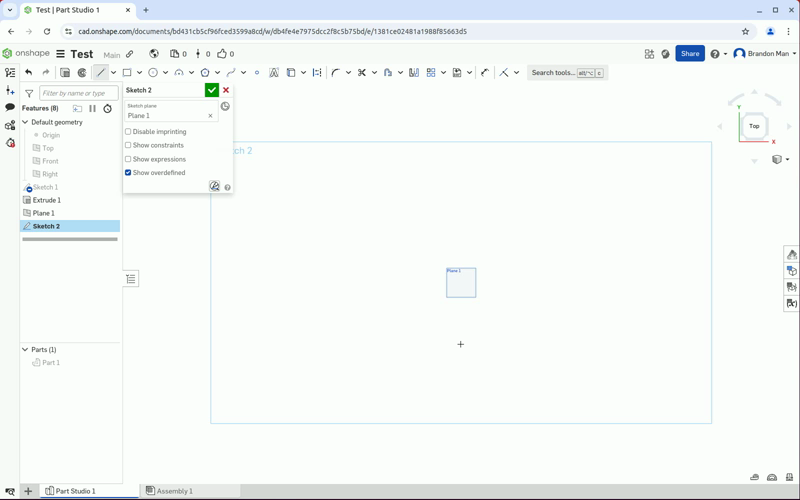
key_up(shift)
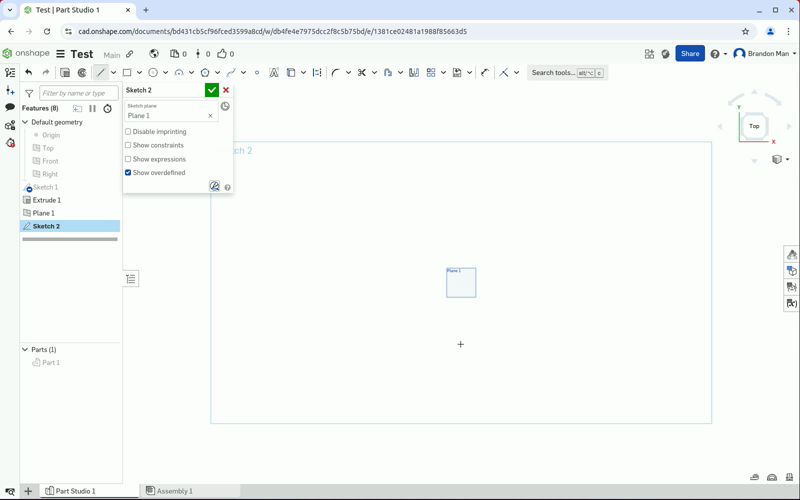
key_down(shift)
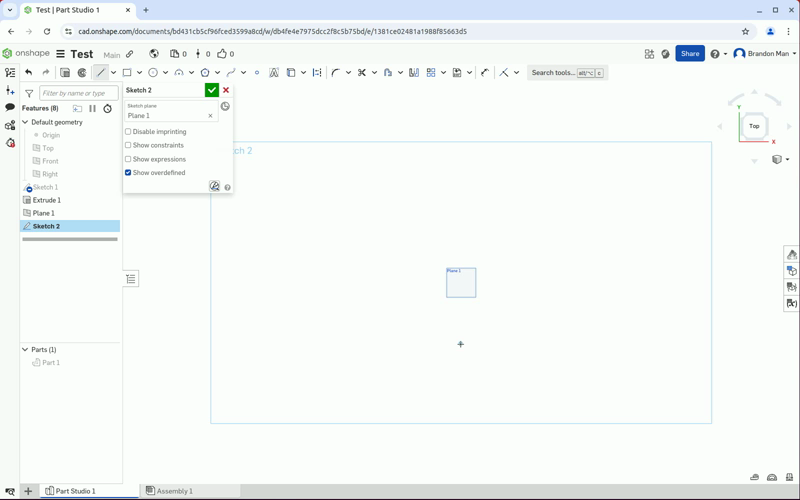
mouse_move(522, 343)
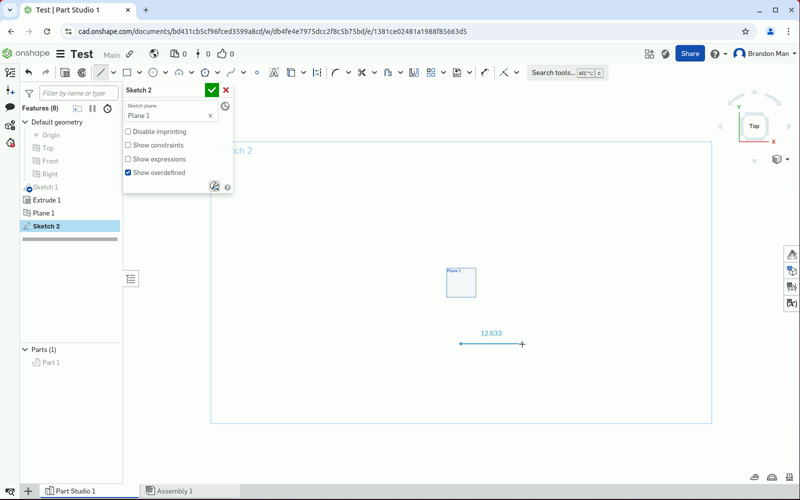
click(522, 343)
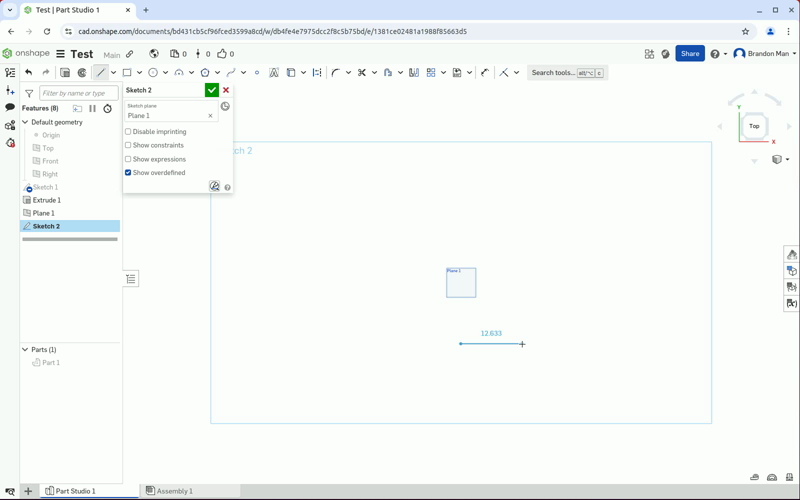
key_up(shift)
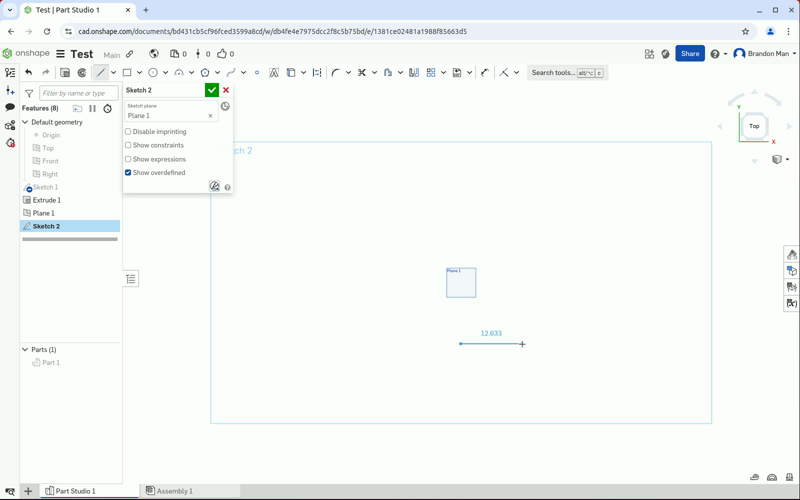
key_down(shift)
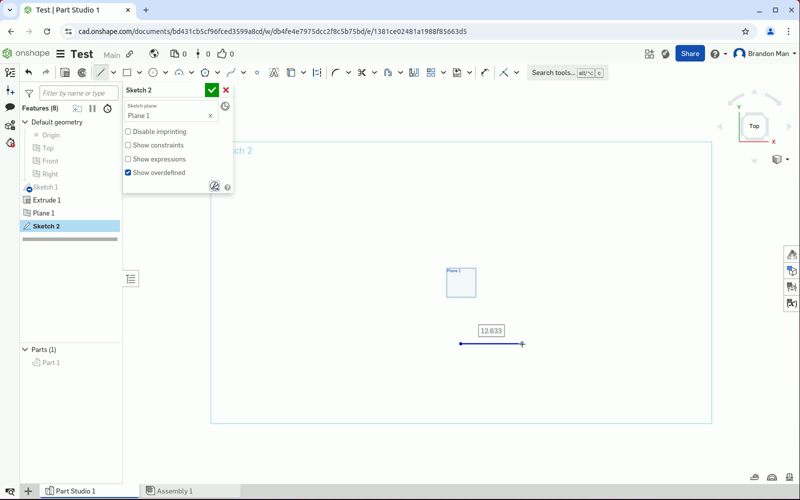
mouse_move(522, 282)
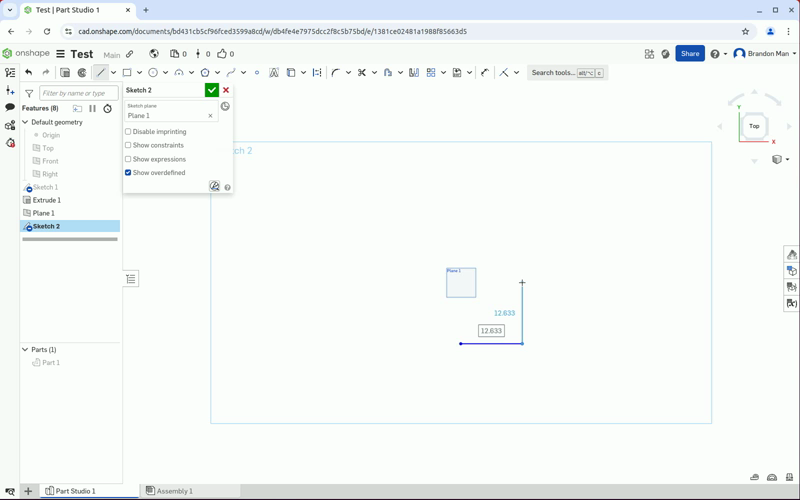
click(522, 282)
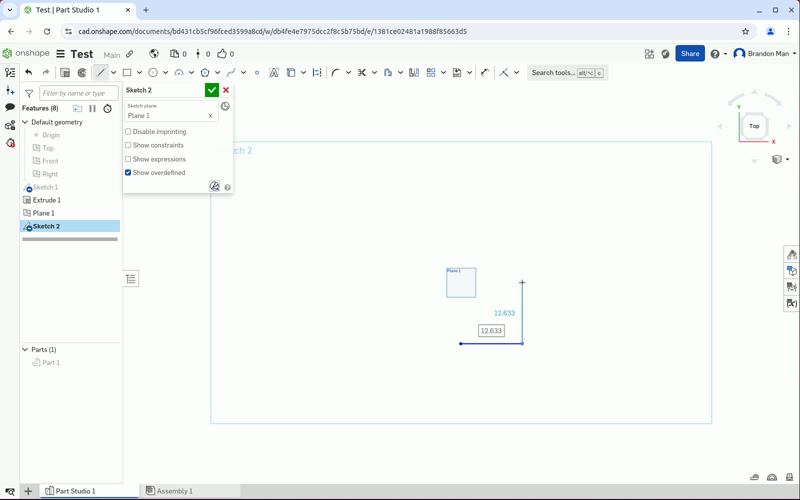
key_up(shift)
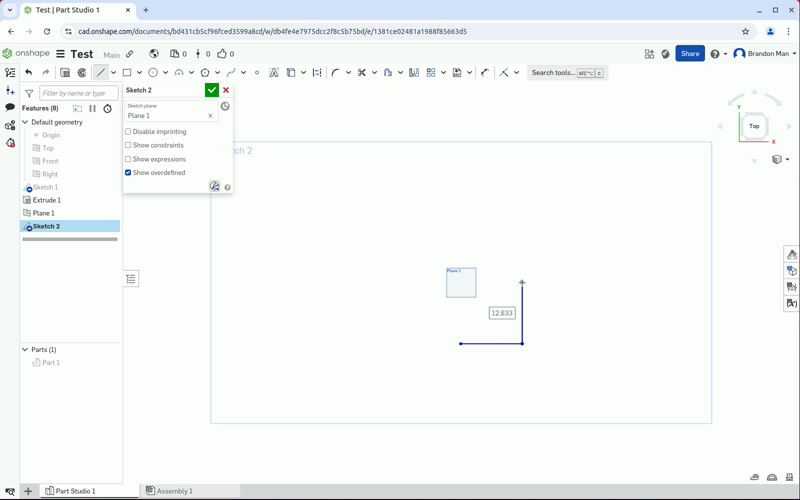
key_down(shift)
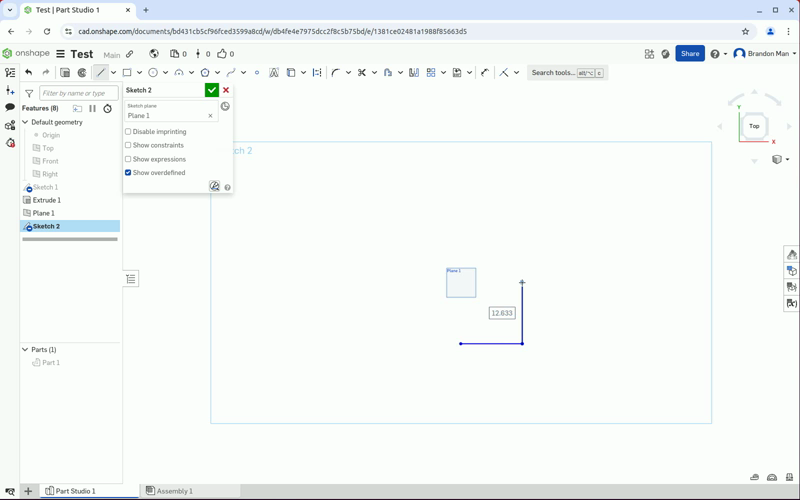
mouse_move(460, 282)
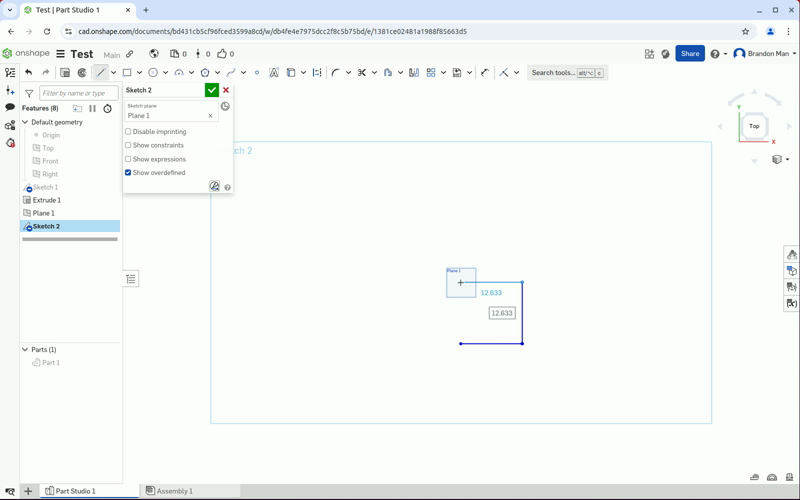
click(460, 282)
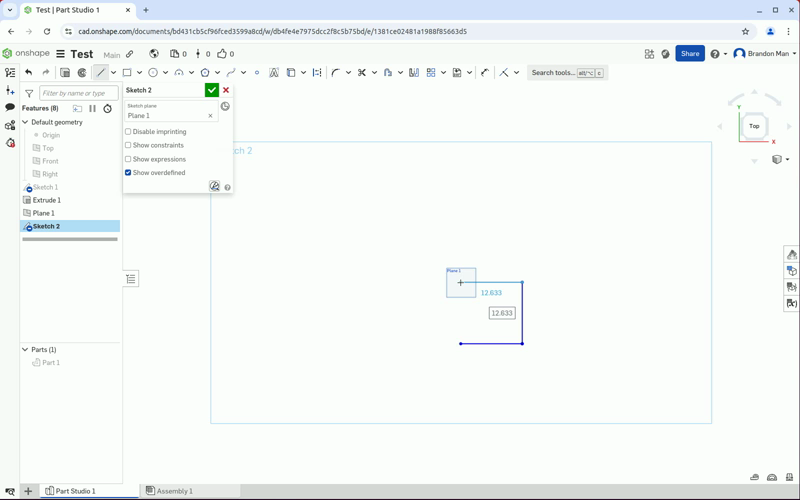
key_up(shift)
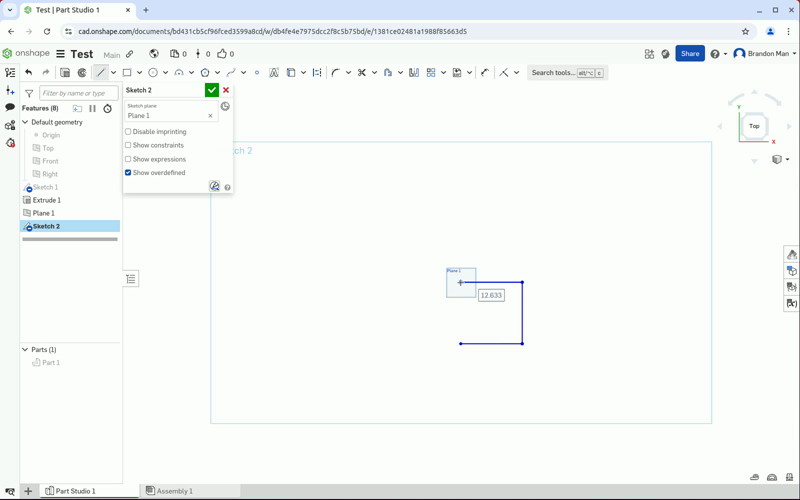
key_down(shift)
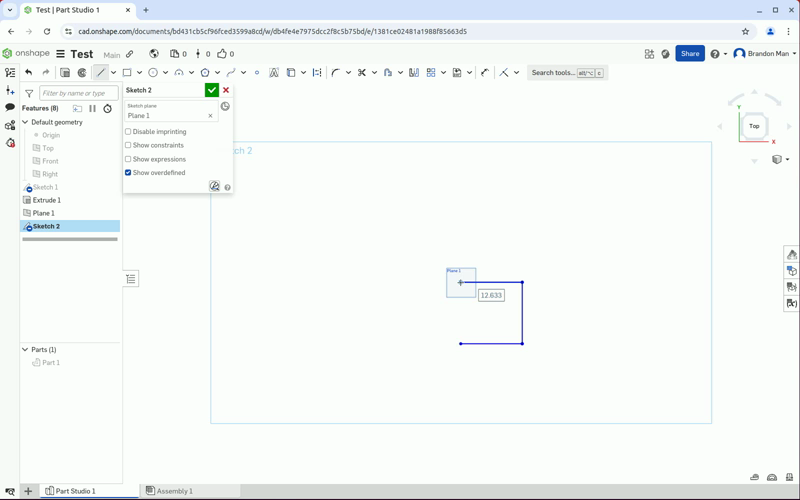
mouse_move(460, 343)
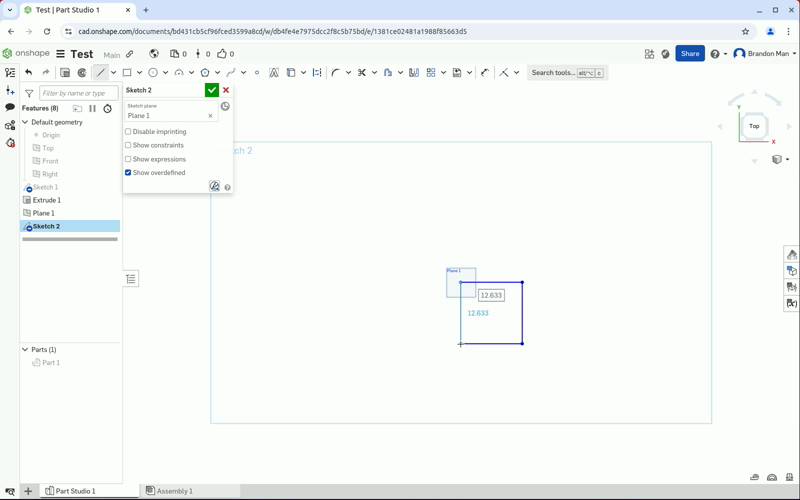
key_up(shift)
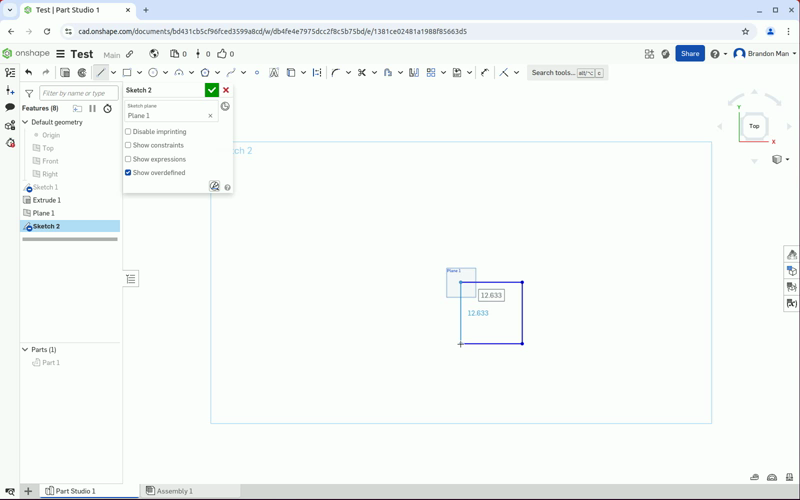
click(460, 343)
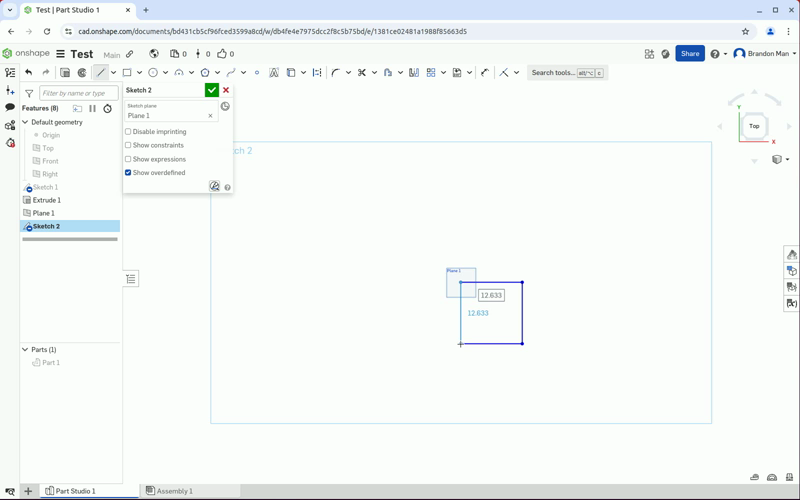
key(esc)
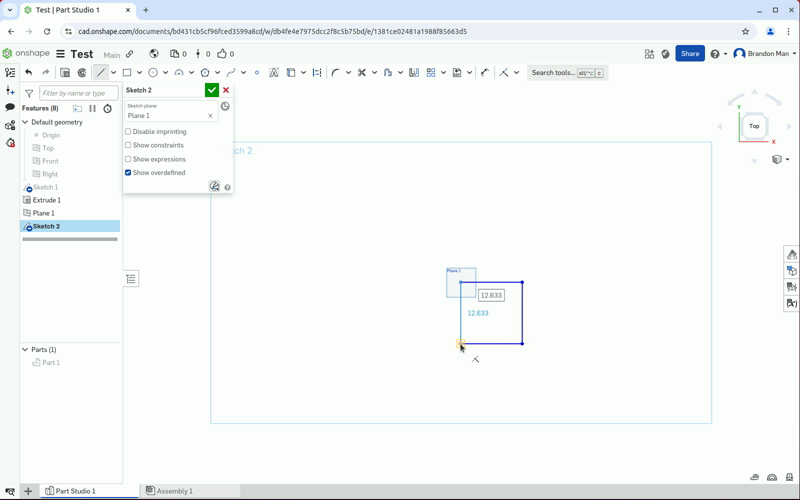
mouse_move(511, 303)
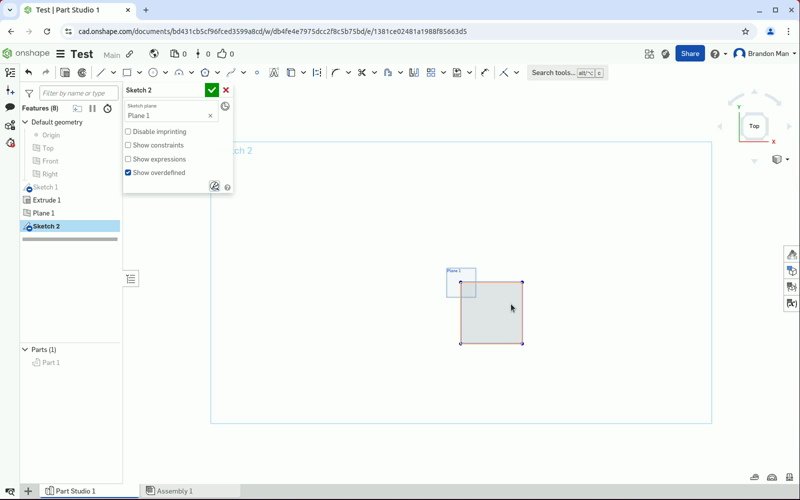
click(511, 303)
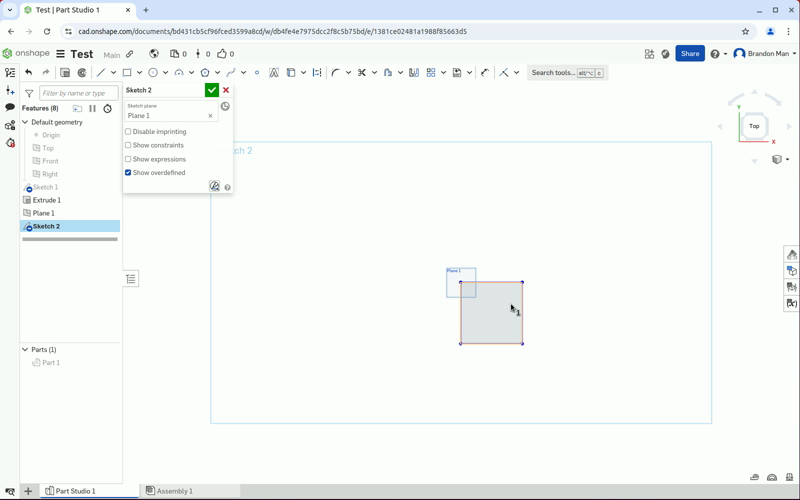
mouse_move(73, 352)
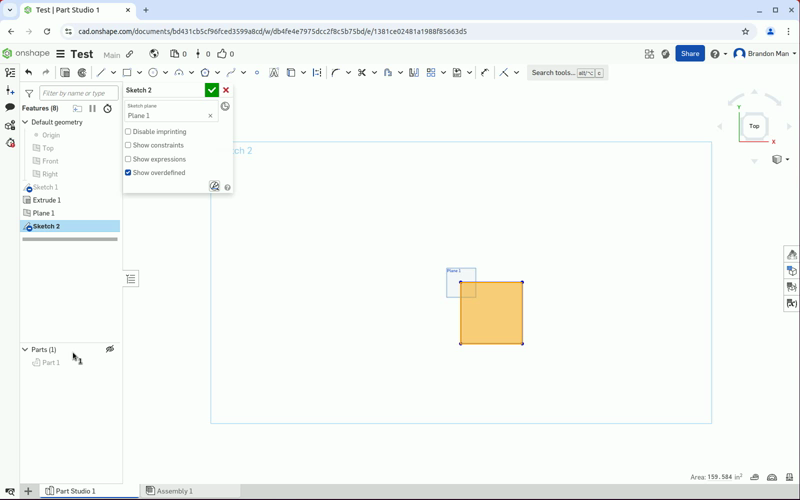
key(shift+y)
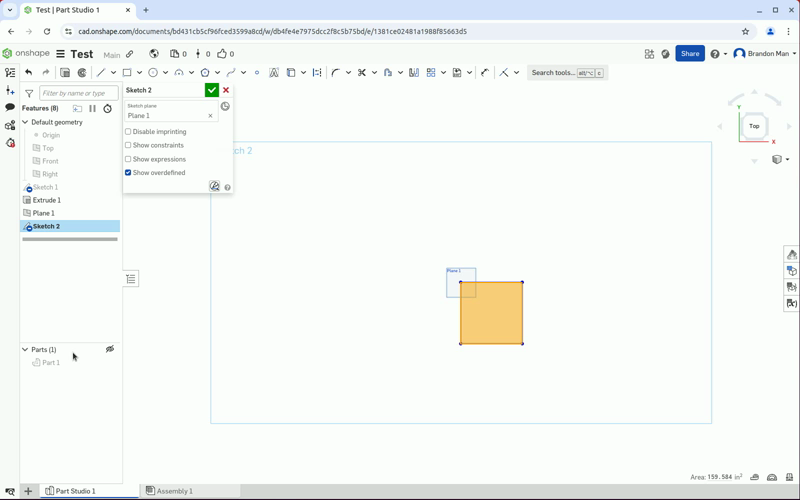
key(shift+e)
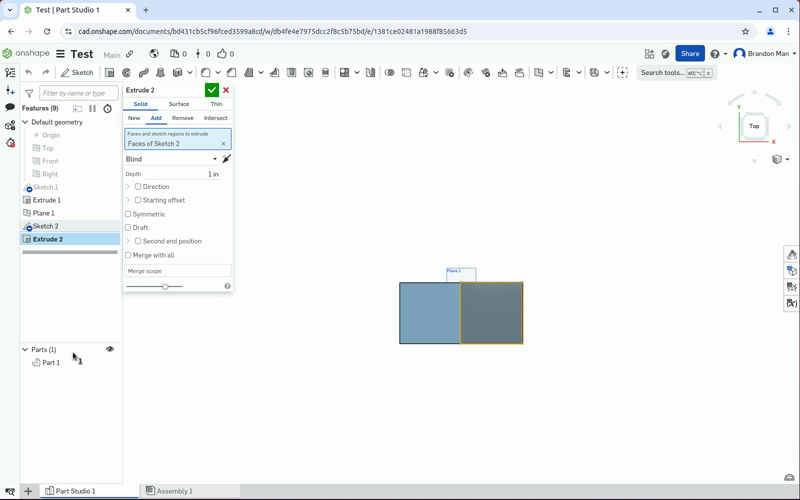
mouse_move(143, 106)
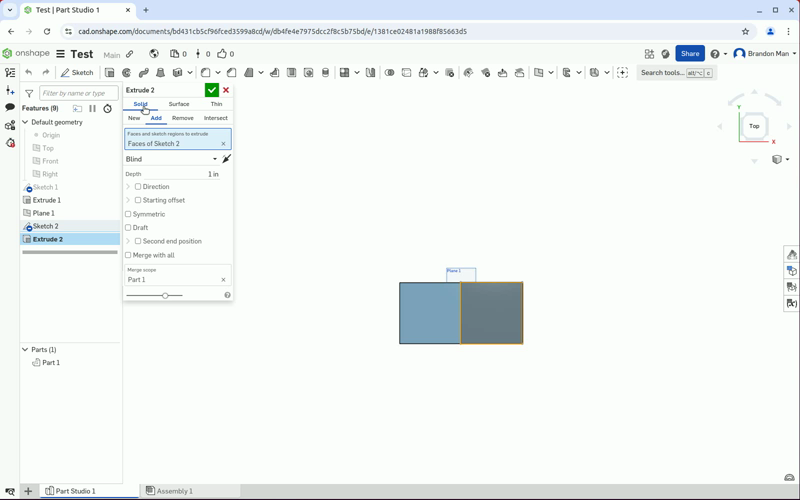
click(143, 106)
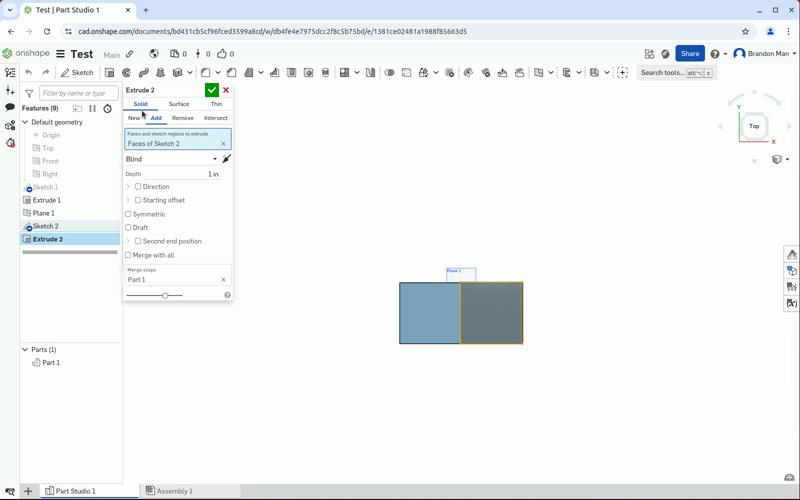
mouse_move(137, 120)
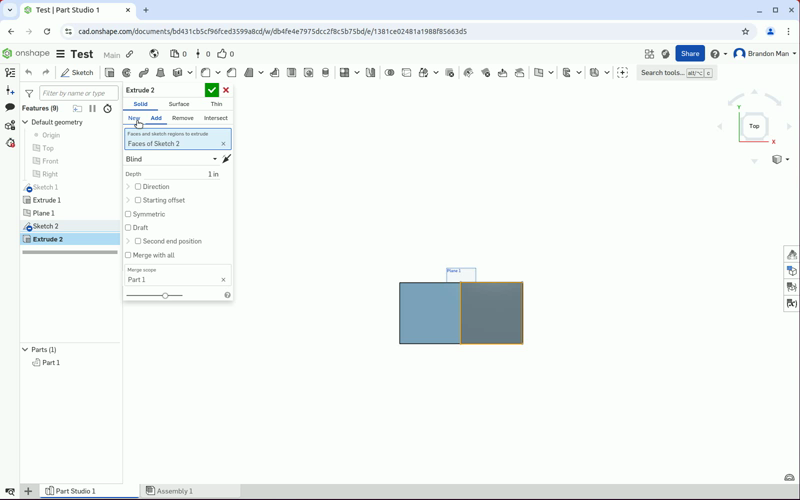
click(137, 120)
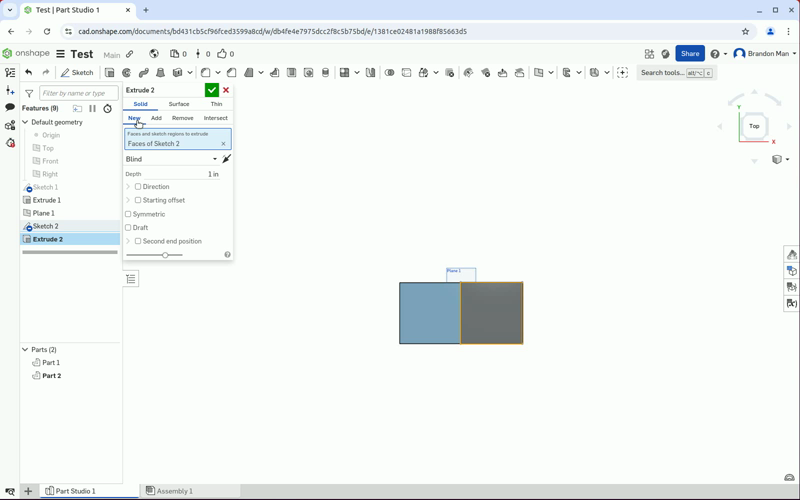
key(tab, 4)
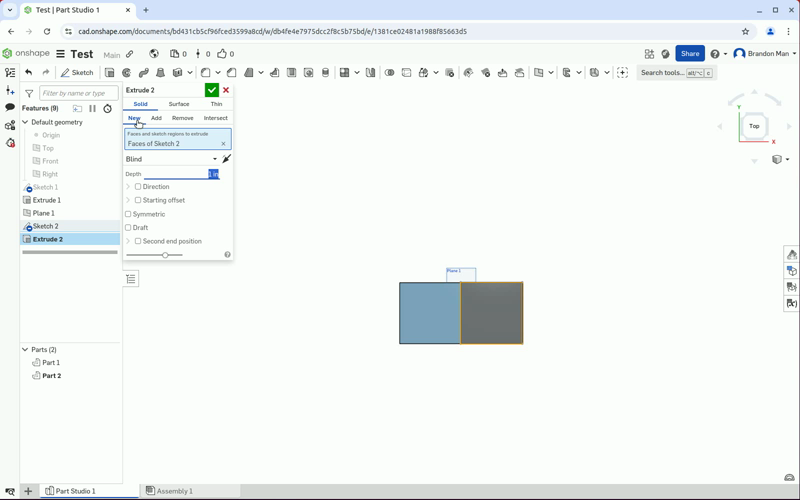
text(16.85)
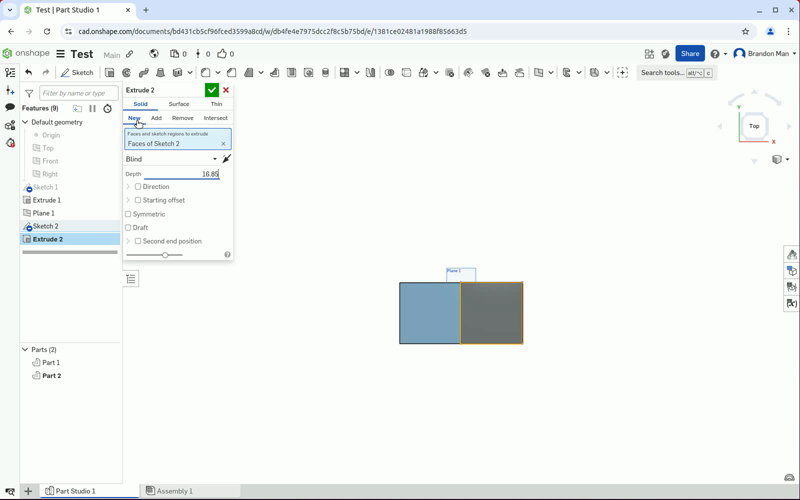
key(enter)
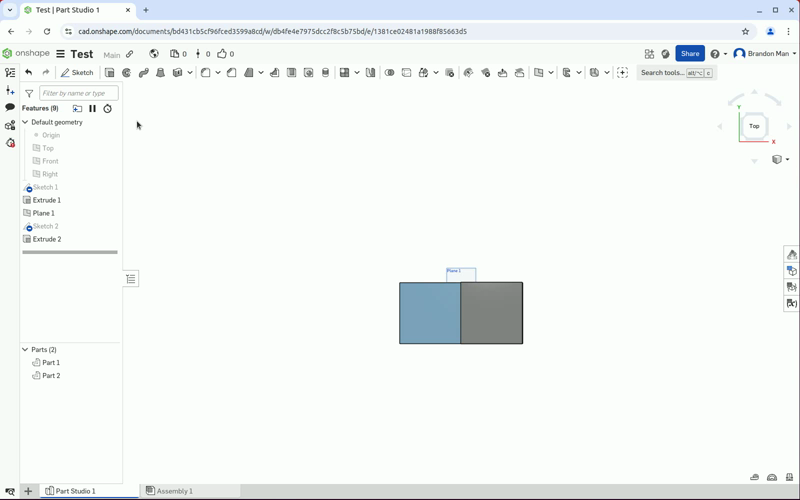
key(shift+h)
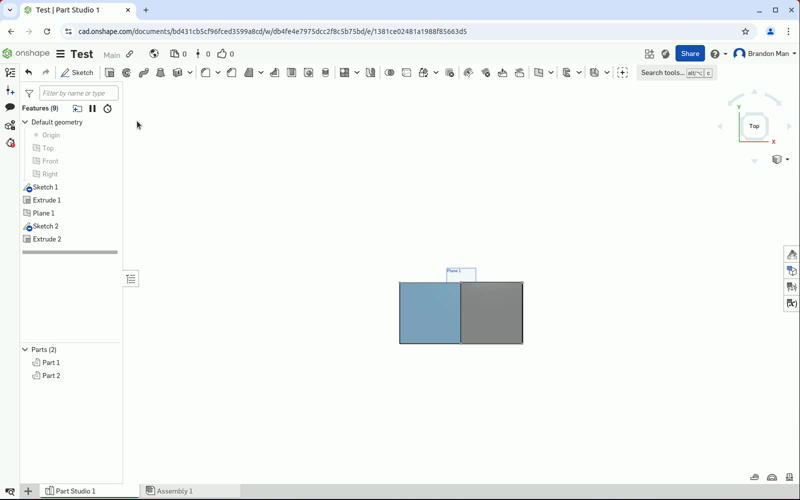
key(shift+h)
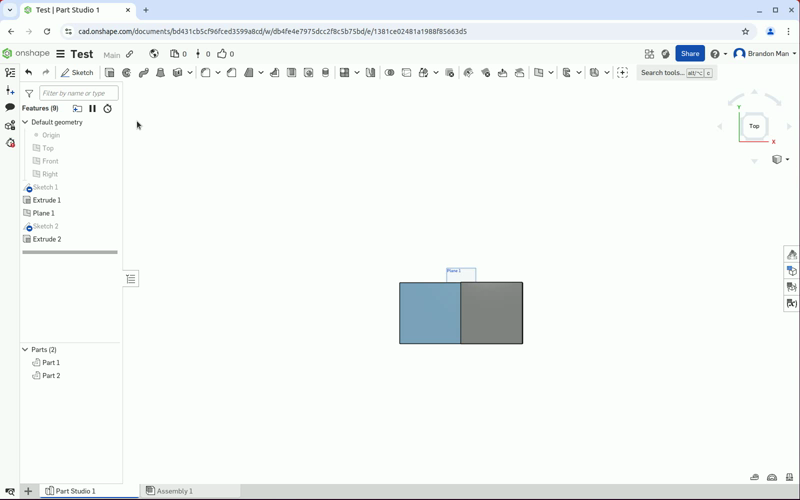
mouse_move(73, 189)
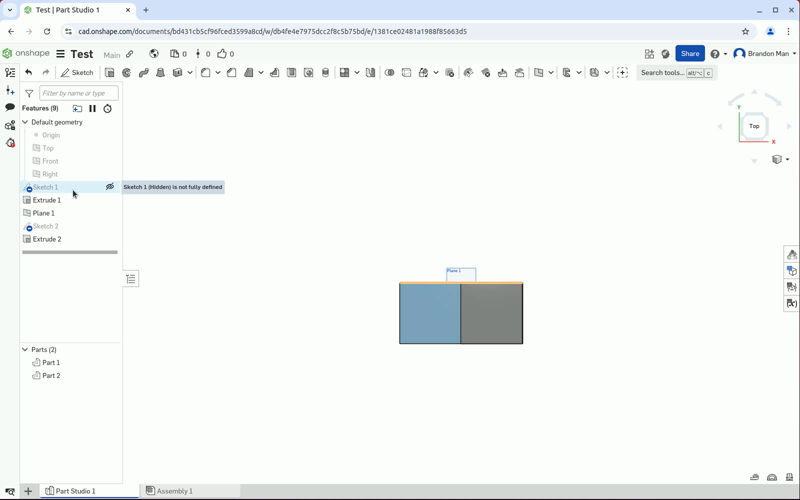
click(73, 189)
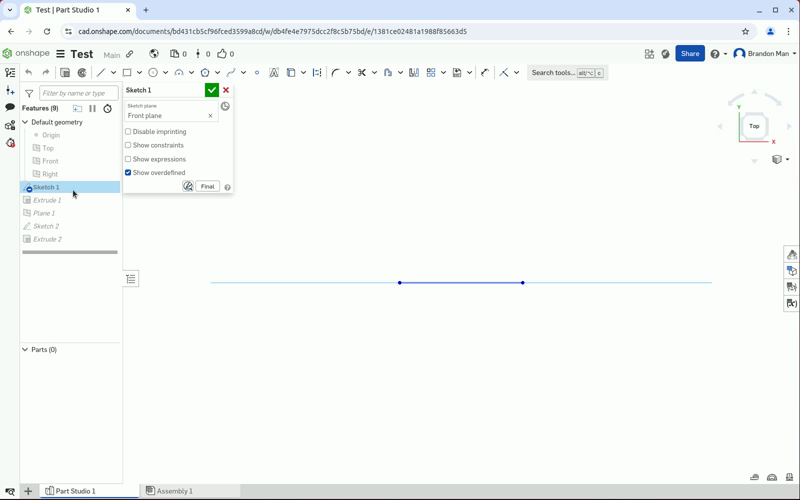
mouse_move(229, 92)
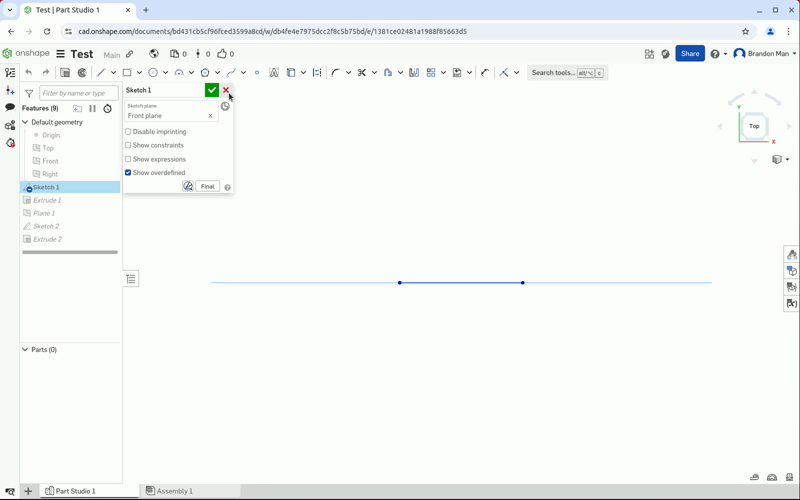
click(229, 92)
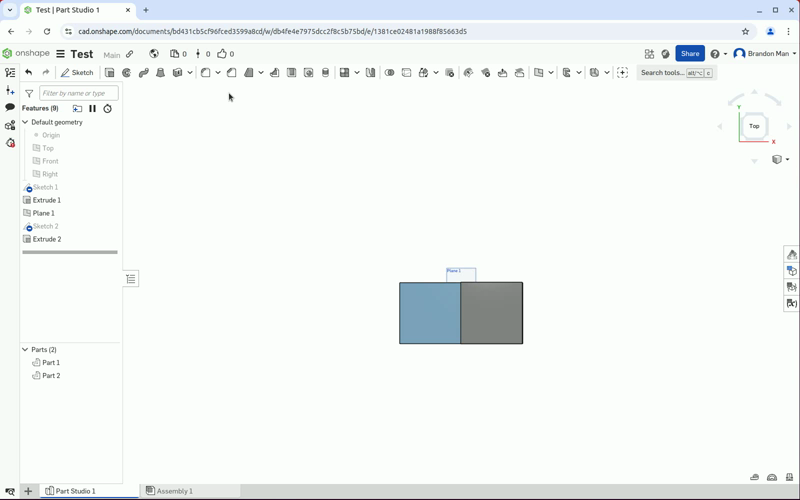
mouse_move(541, 75)
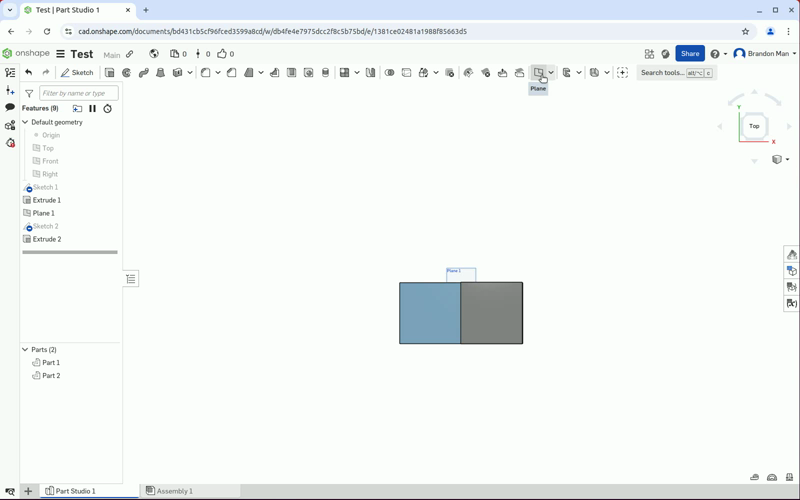
click(541, 75)
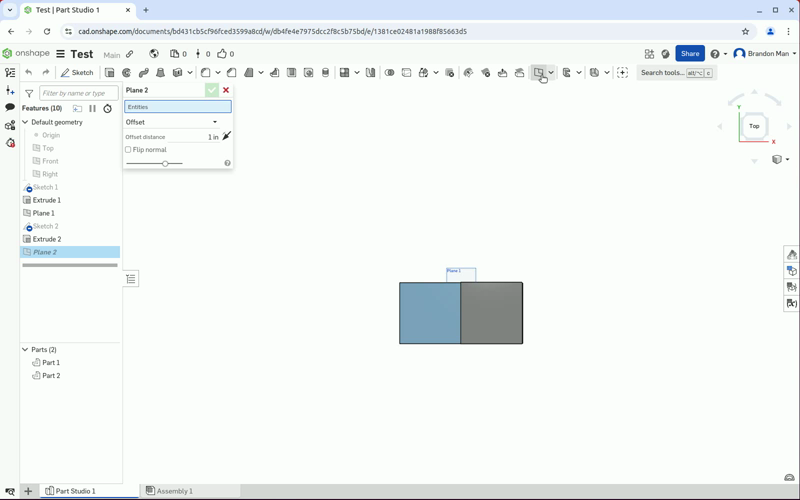
mouse_move(73, 150)
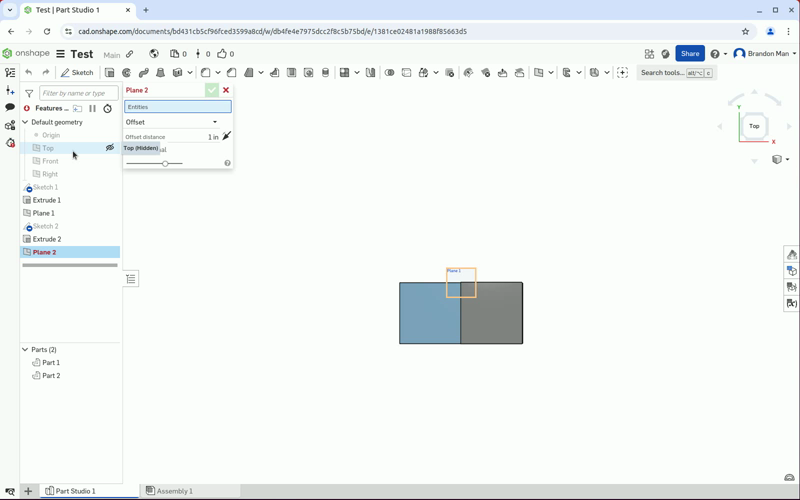
click(73, 150)
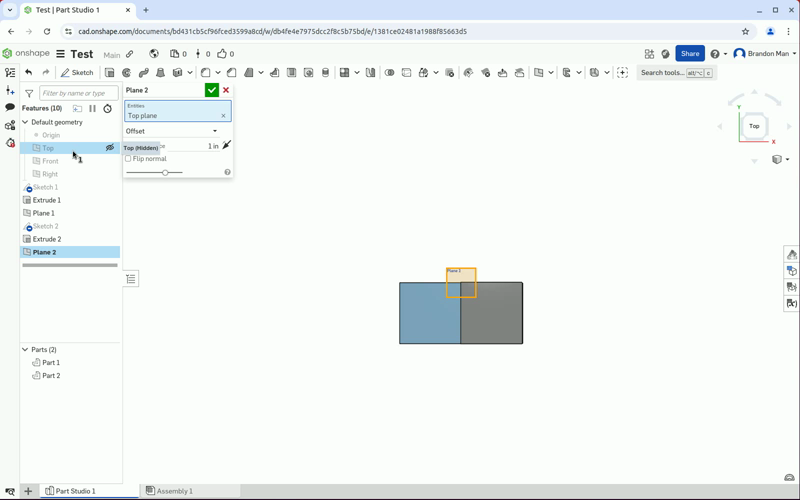
key(tab, 2)
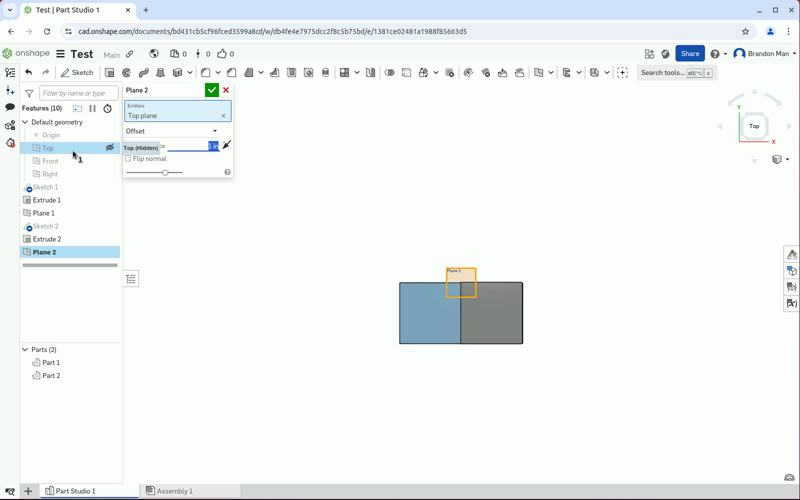
text(23.108)
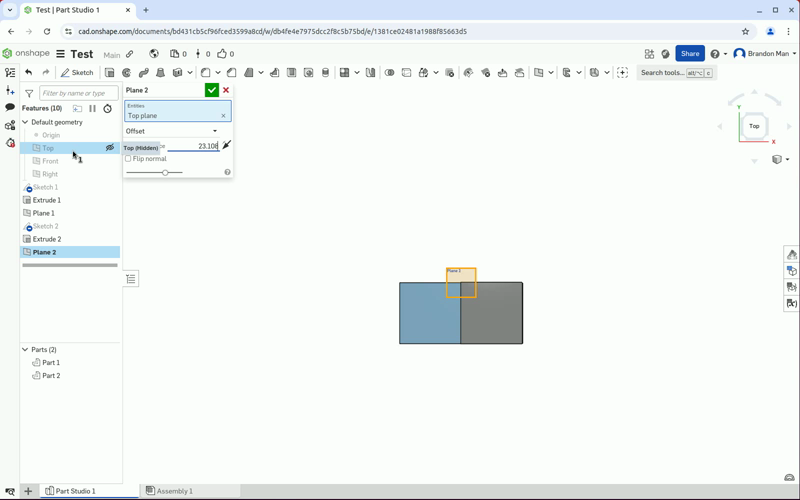
key(enter, 2)
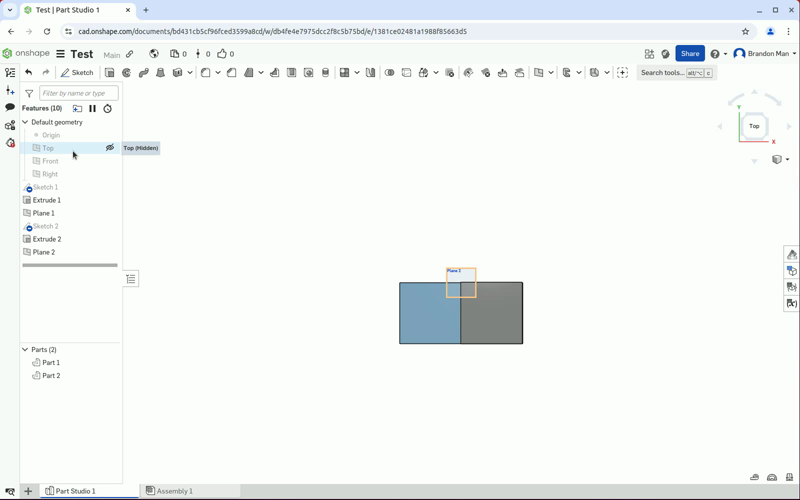
key(shift+s)
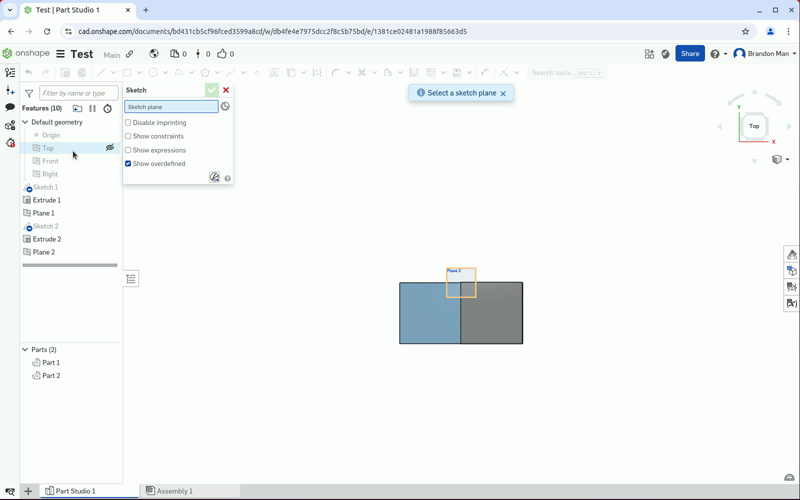
mouse_move(73, 254)
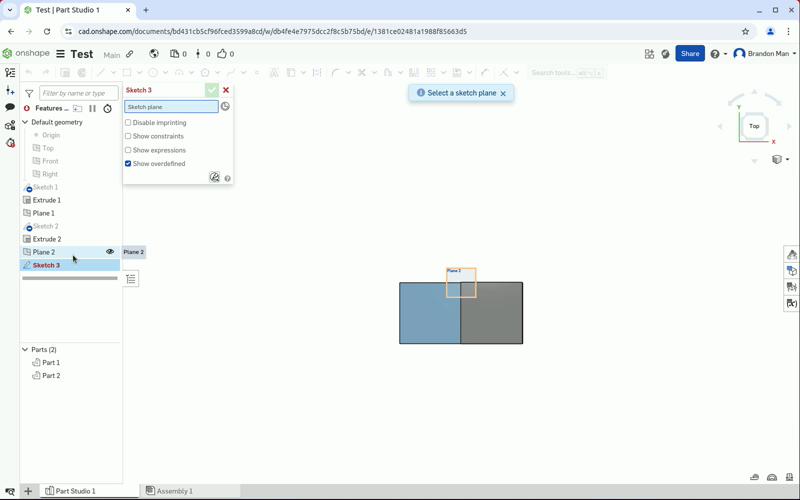
click(73, 254)
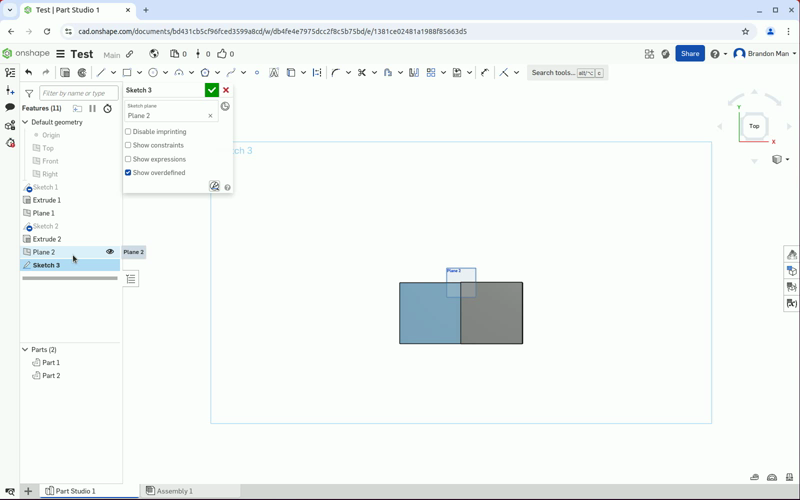
mouse_move(73, 352)
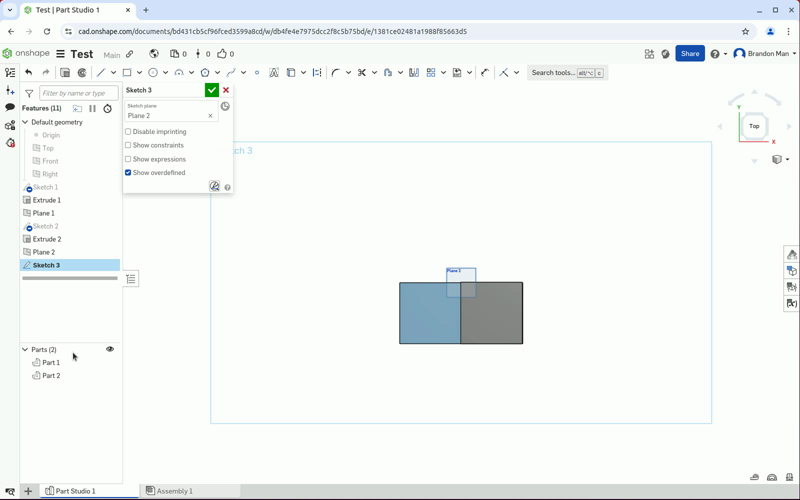
key(y)
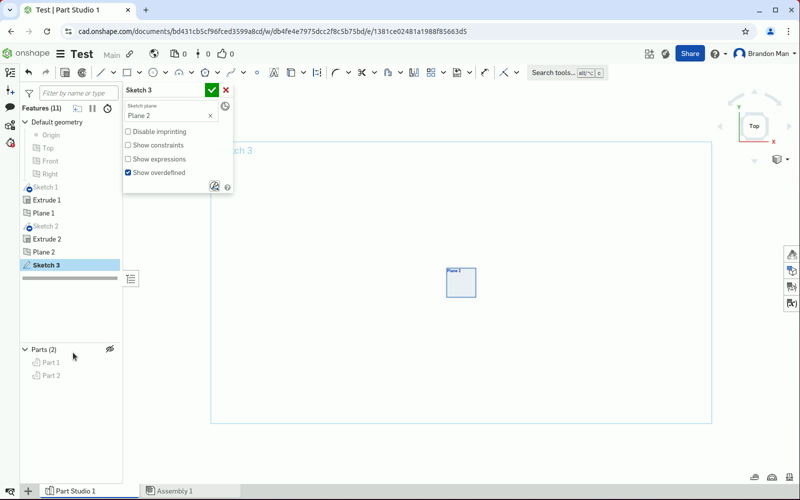
key(c)
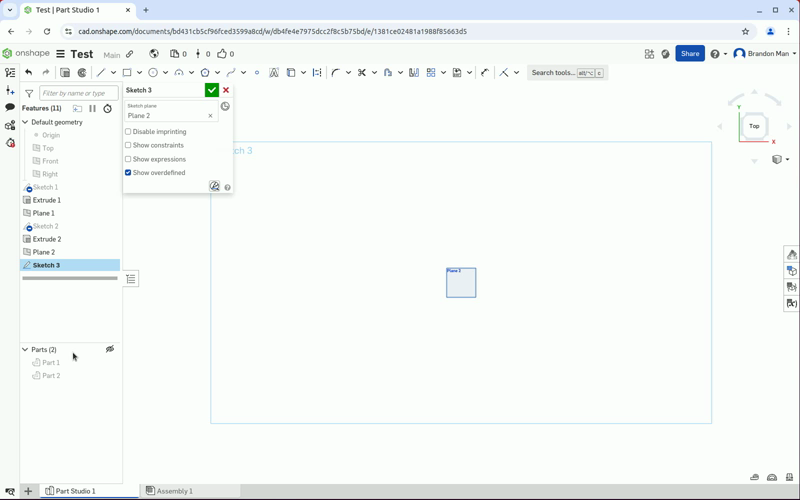
key_down(shift)
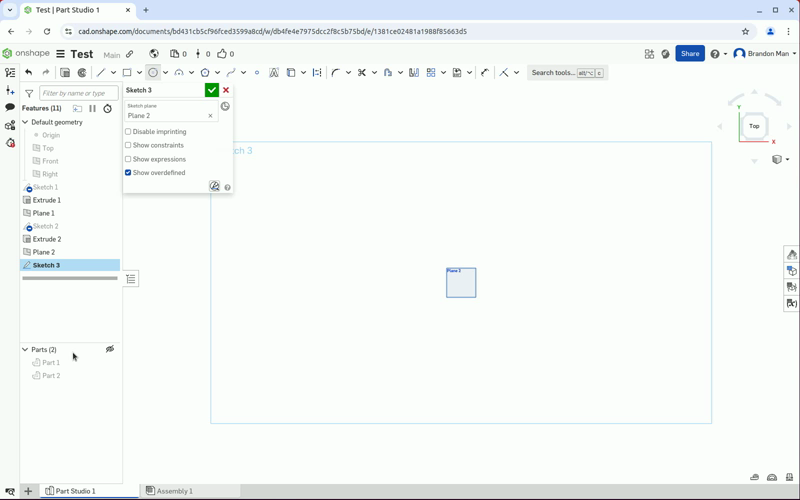
mouse_move(491, 311)
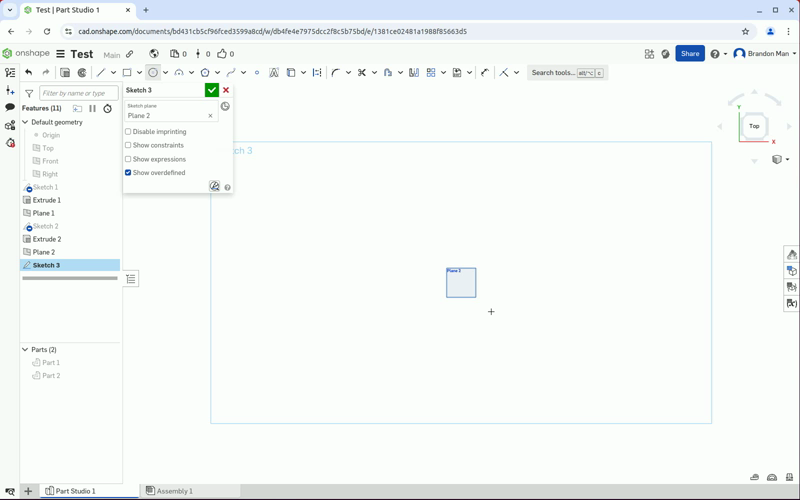
click(491, 311)
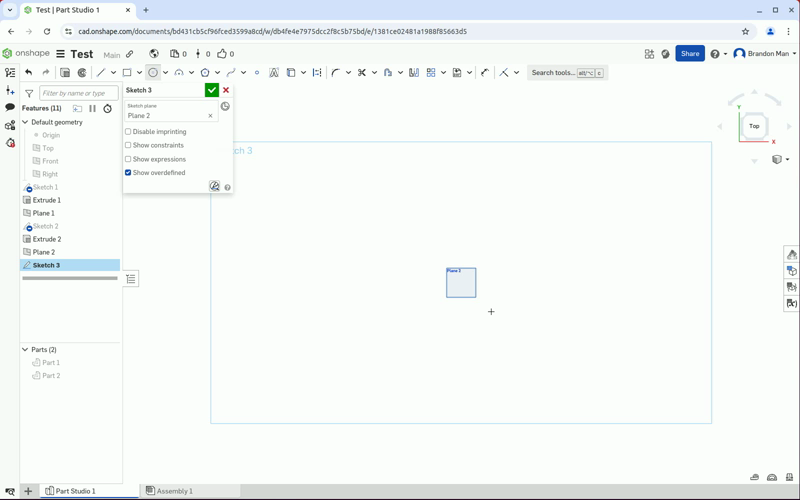
key_up(shift)
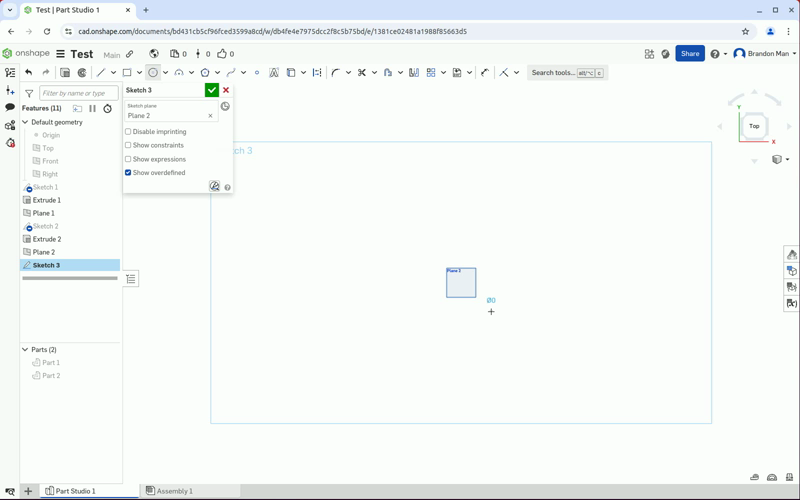
mouse_move(500, 311)
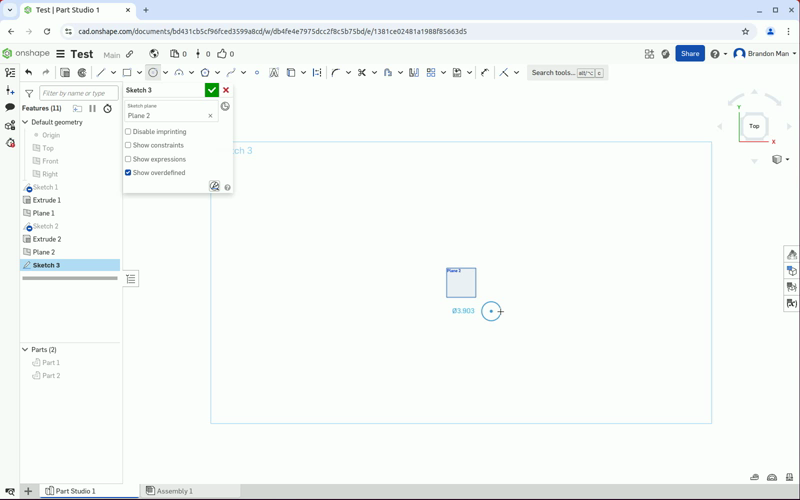
click(500, 311)
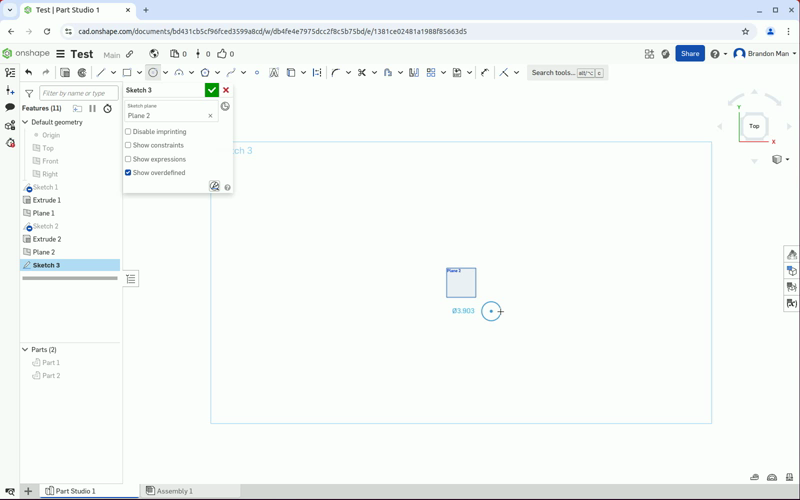
key(esc)
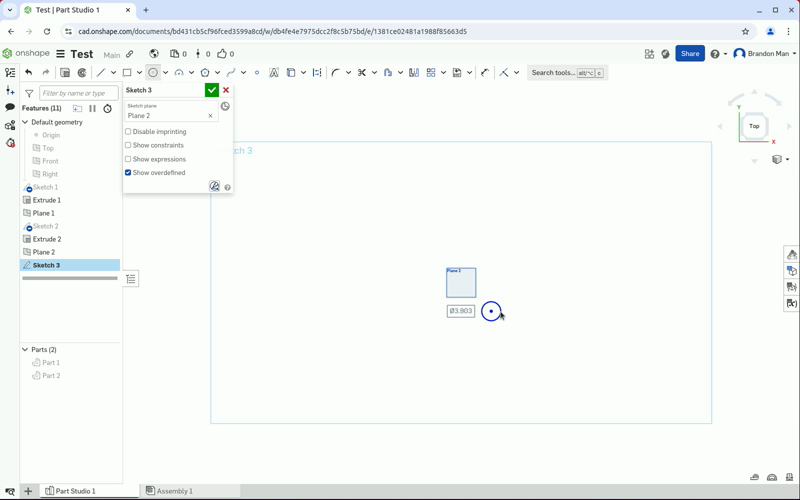
mouse_move(488, 306)
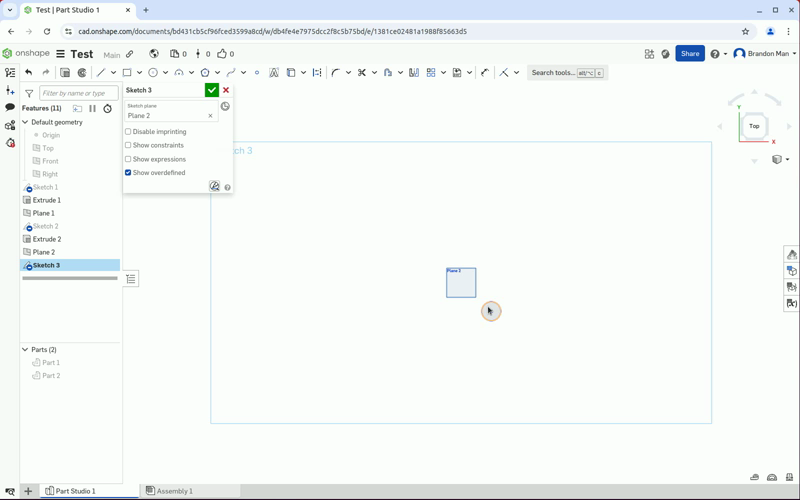
scroll(6)
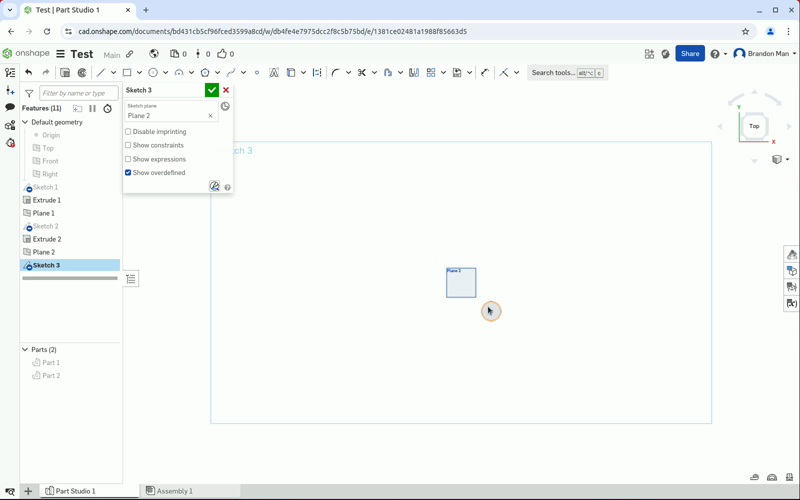
scroll(6)
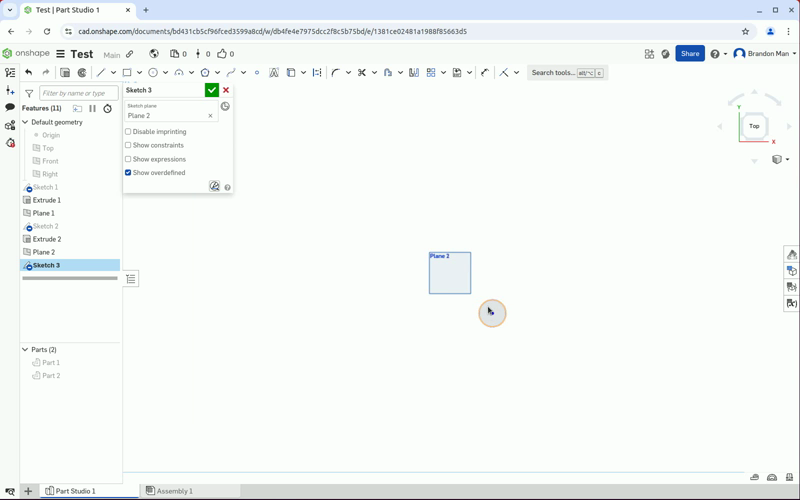
scroll(6)
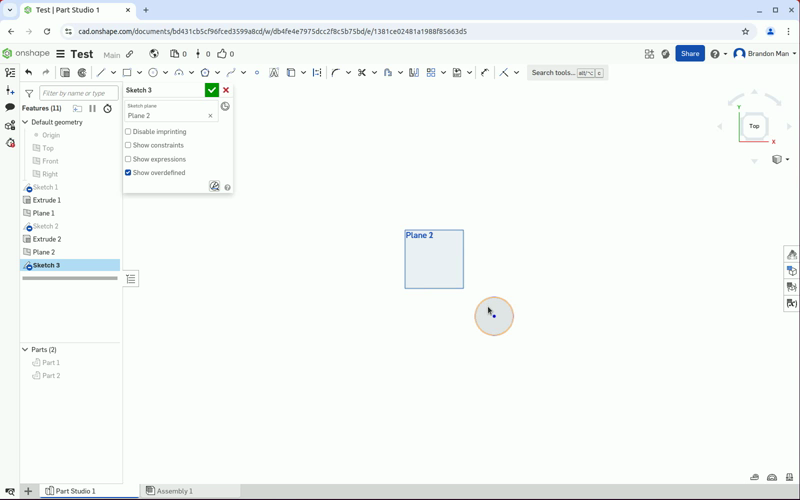
scroll(6)
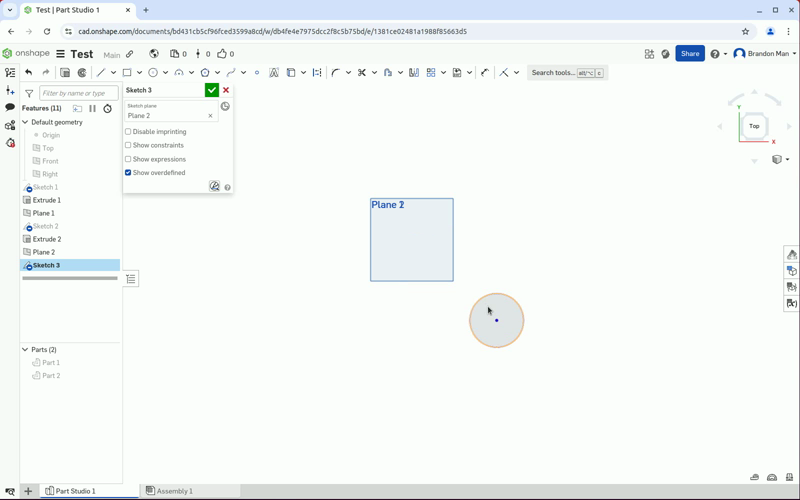
scroll(6)
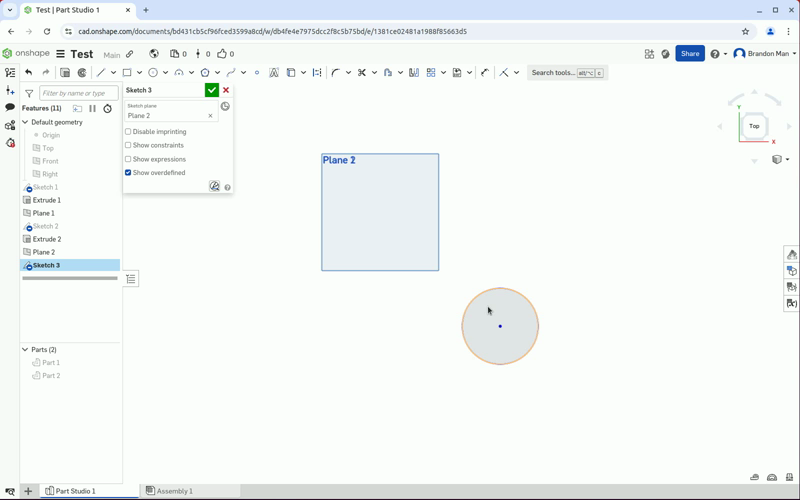
scroll(6)
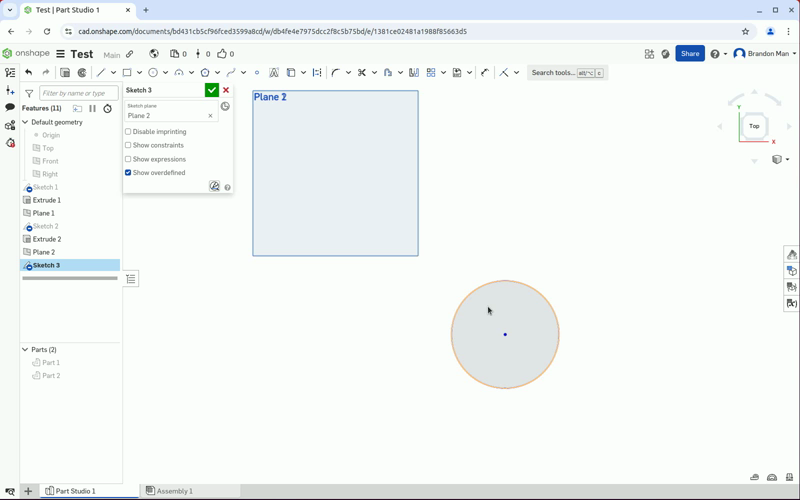
scroll(6)
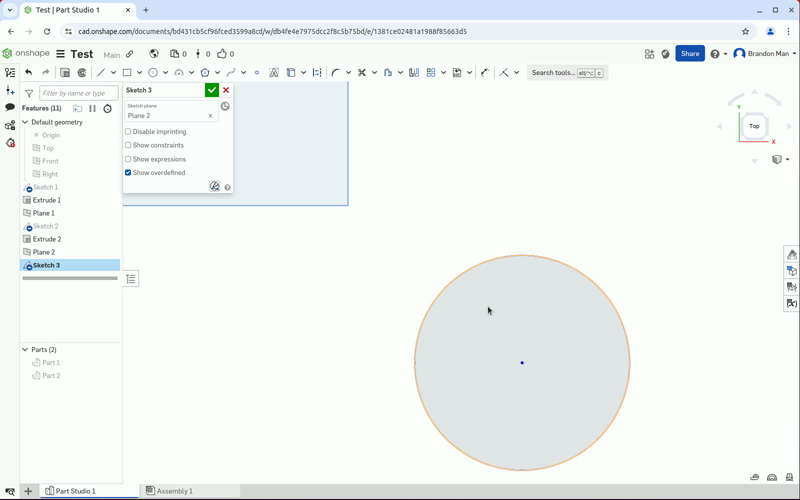
click(488, 306)
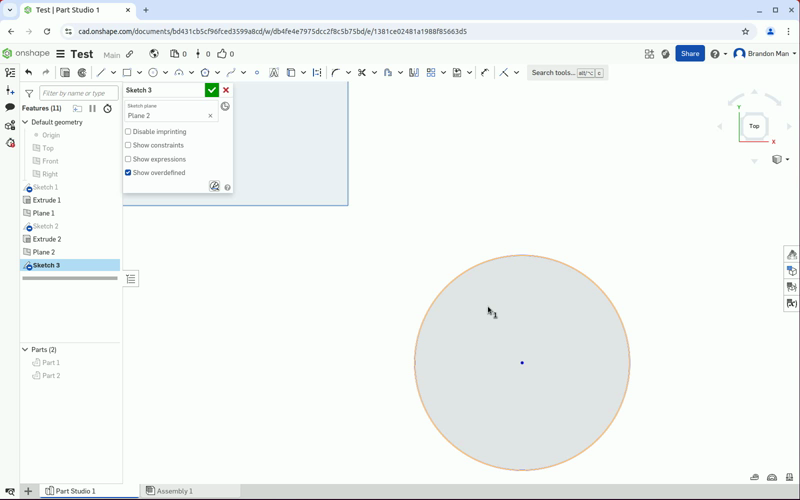
scroll(-6)
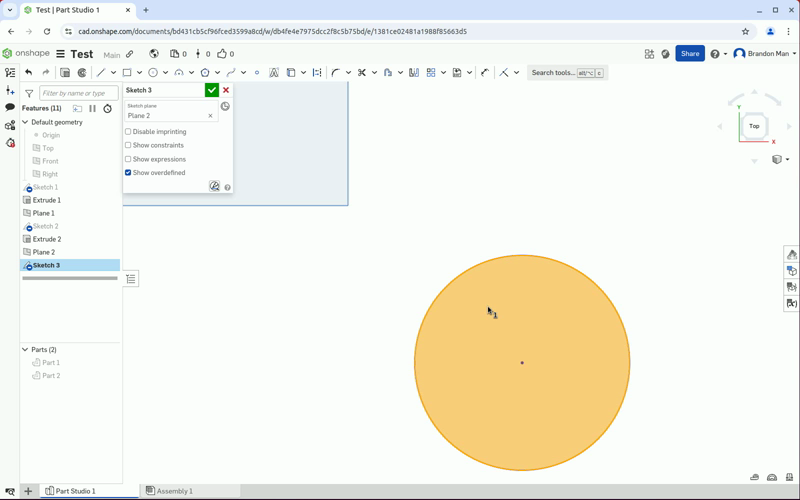
scroll(-6)
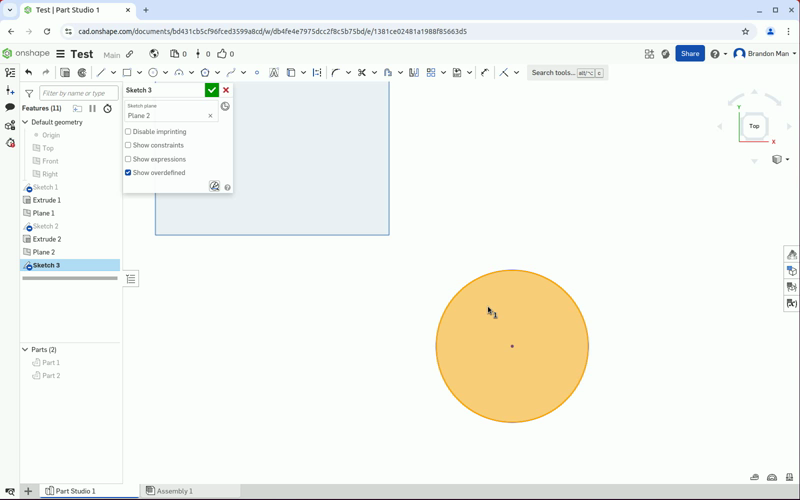
scroll(-6)
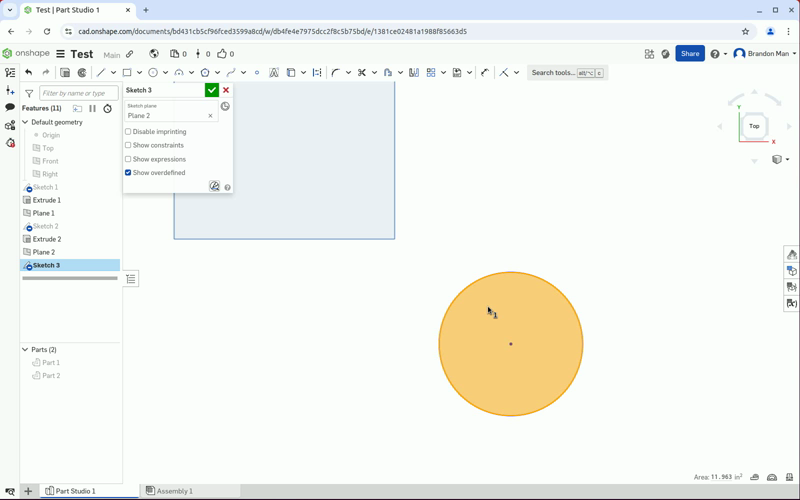
scroll(-6)
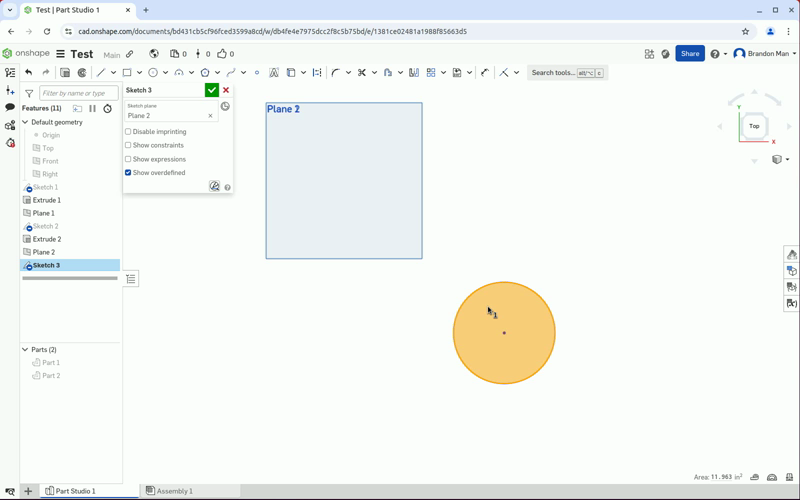
scroll(-6)
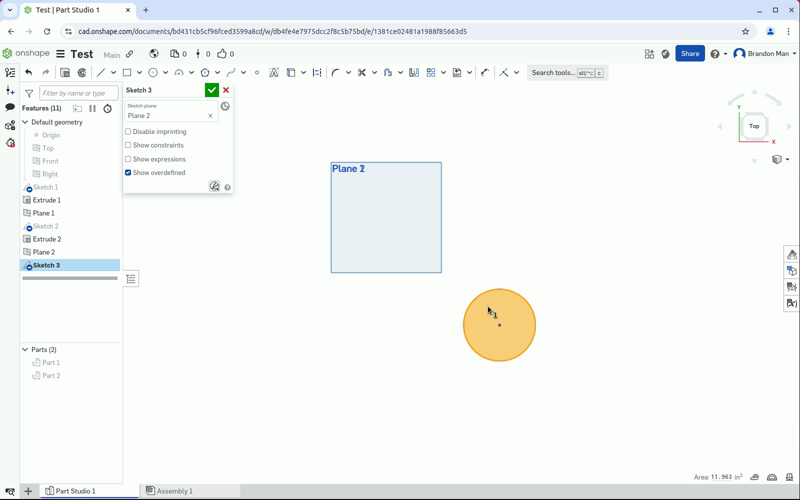
scroll(-6)
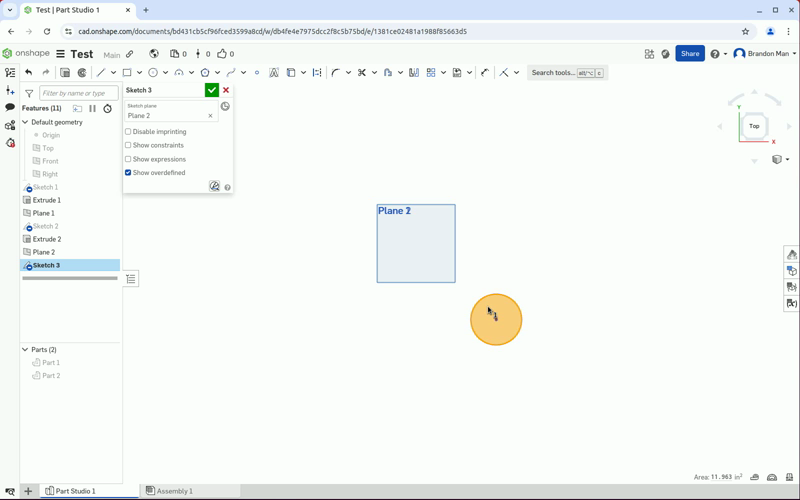
scroll(-6)
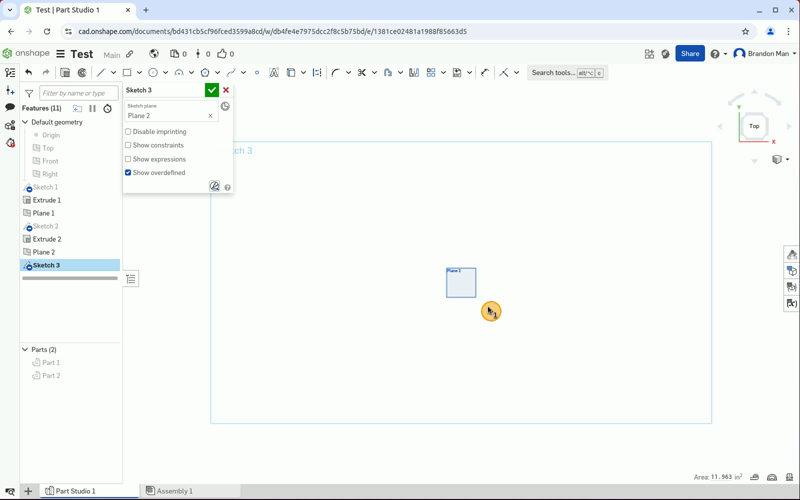
mouse_move(73, 352)
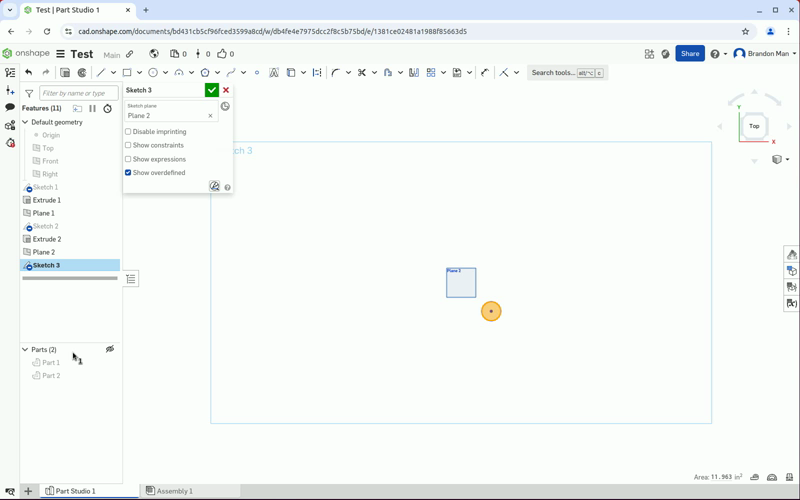
key(shift+y)
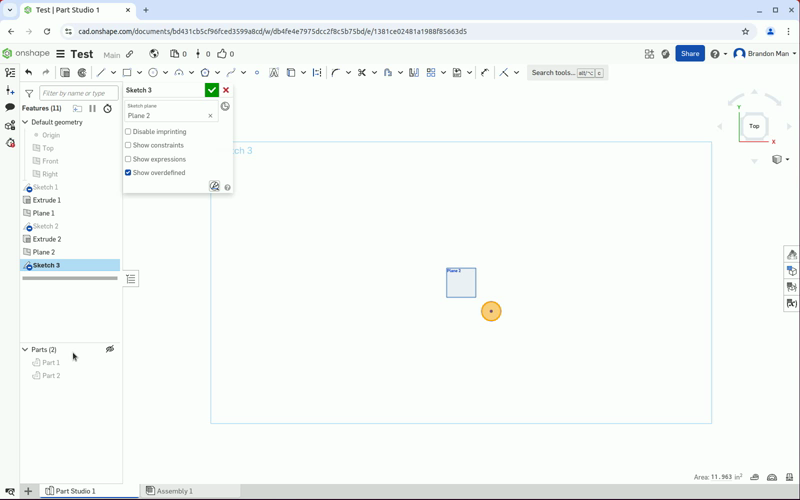
key(shift+e)
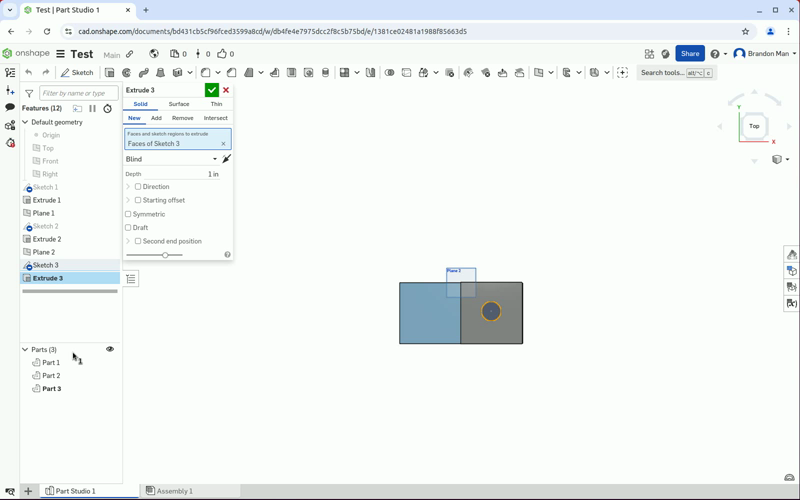
mouse_move(143, 106)
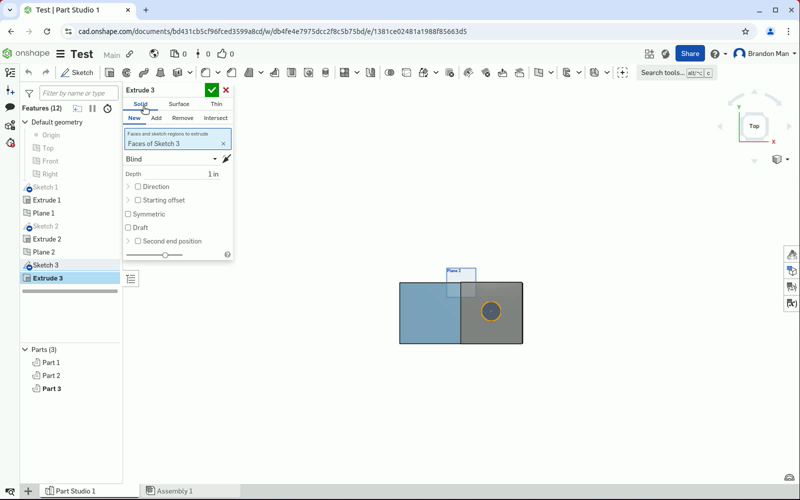
click(143, 106)
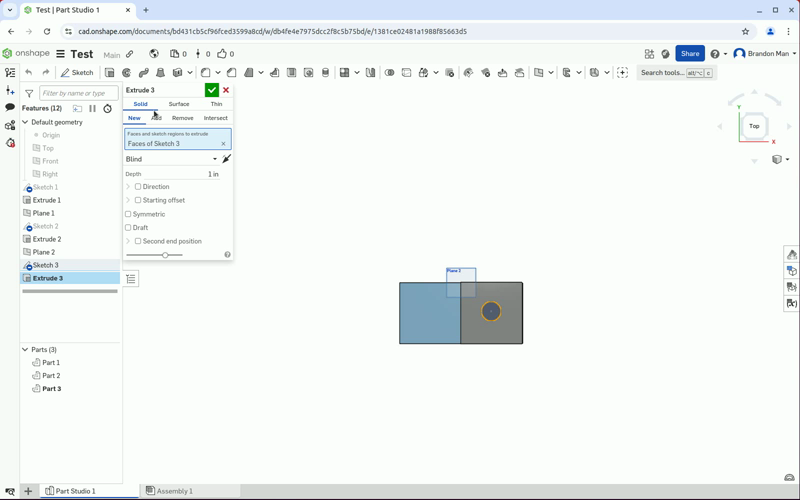
mouse_move(186, 120)
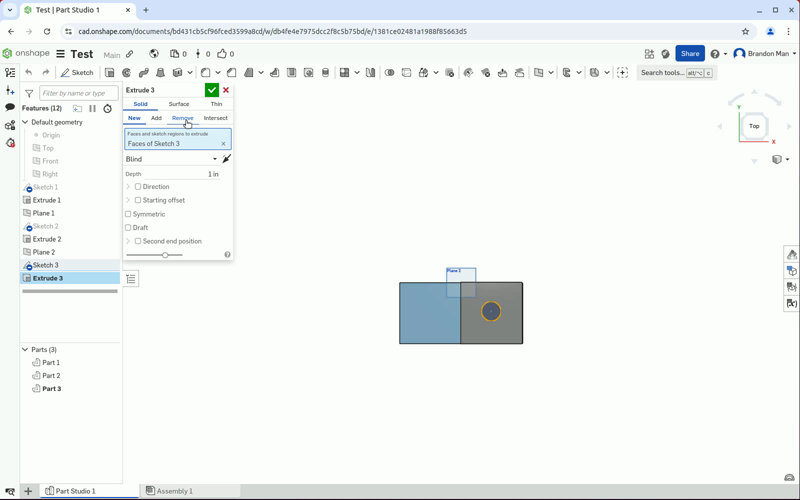
click(186, 120)
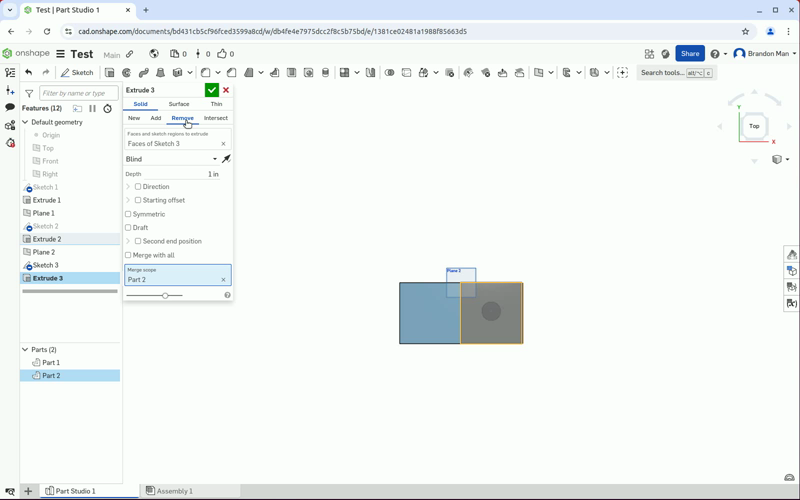
key(tab, 4)
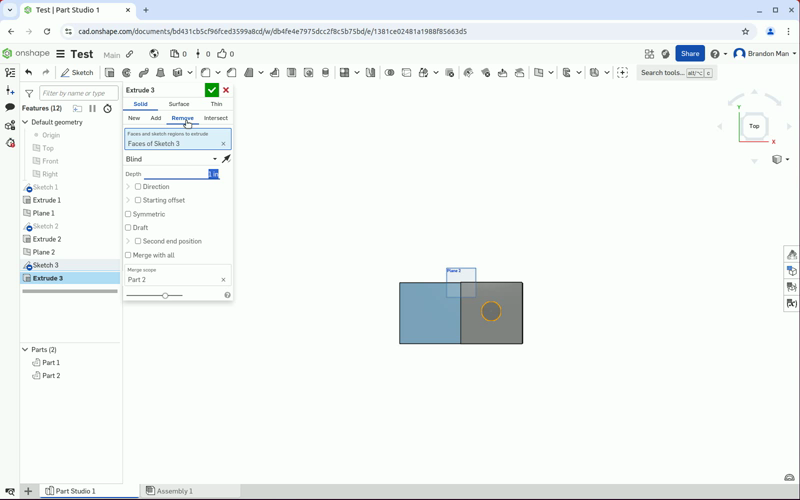
text(16.85)
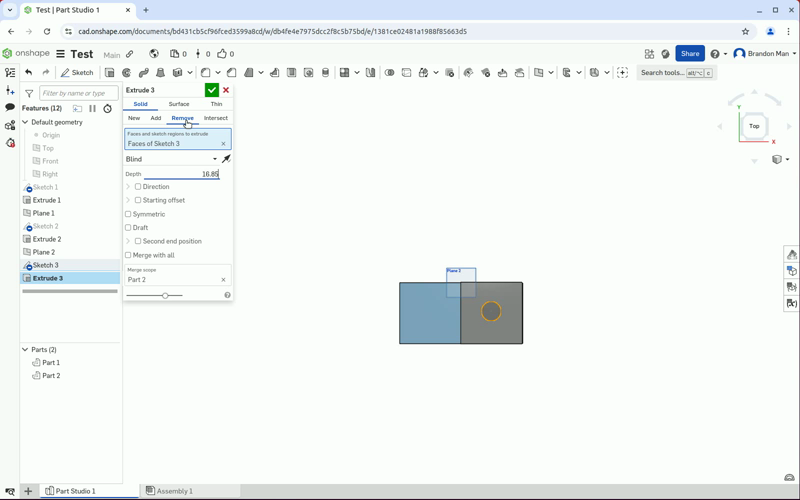
key(tab, 6)
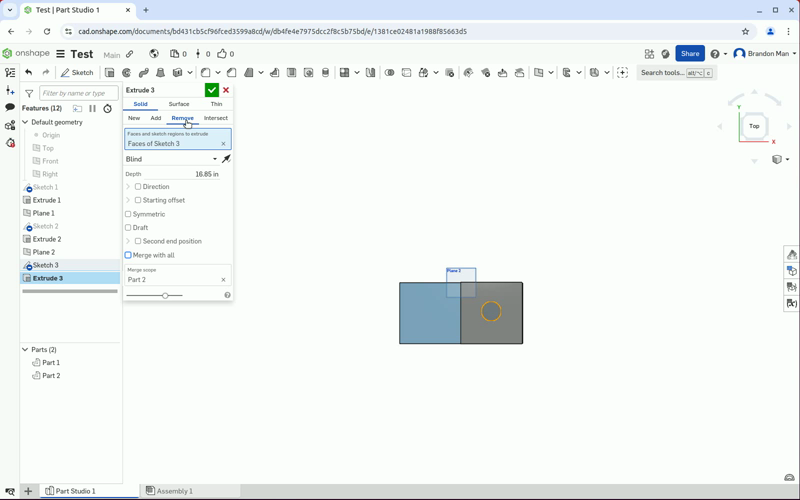
key(space)
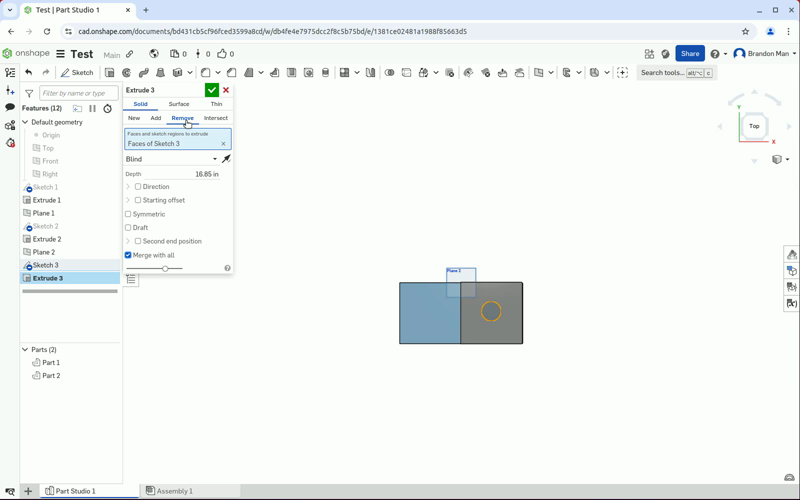
key(enter)
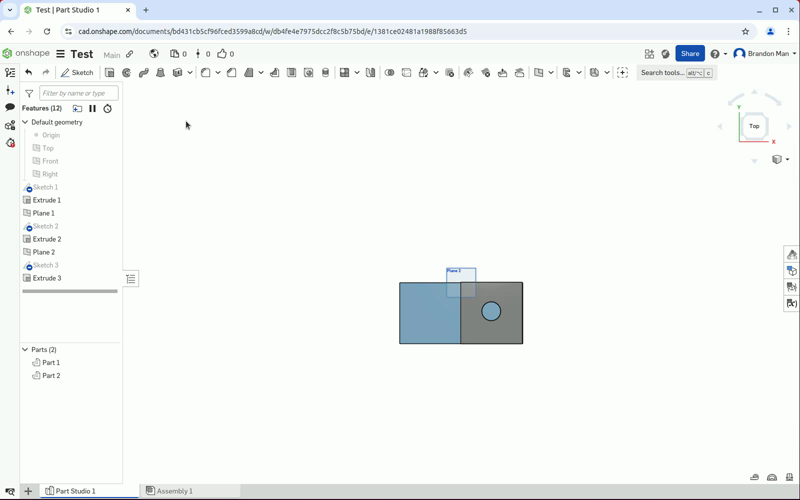
key(shift+h)
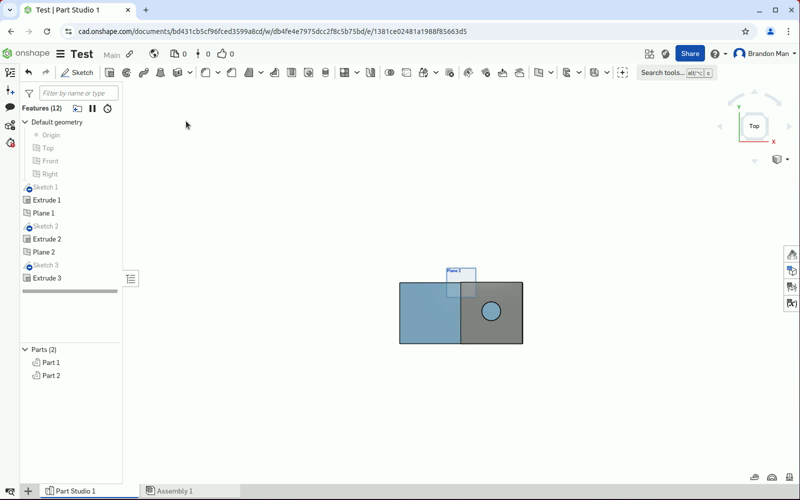
key(shift+h)
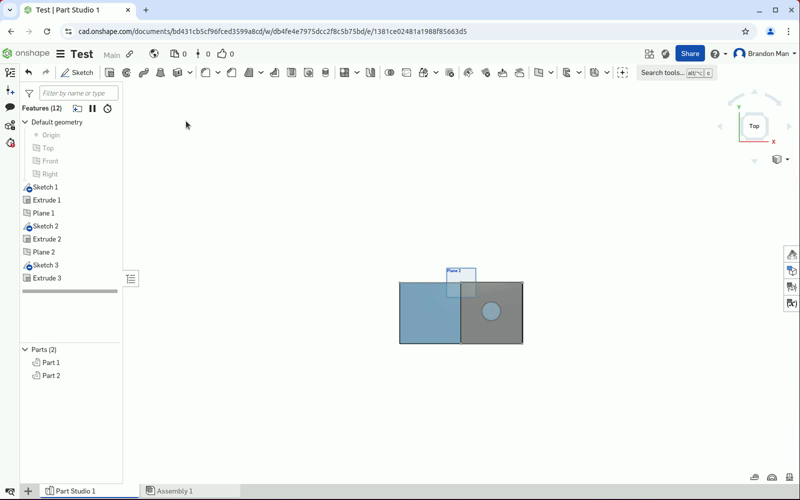
key(shift+7)
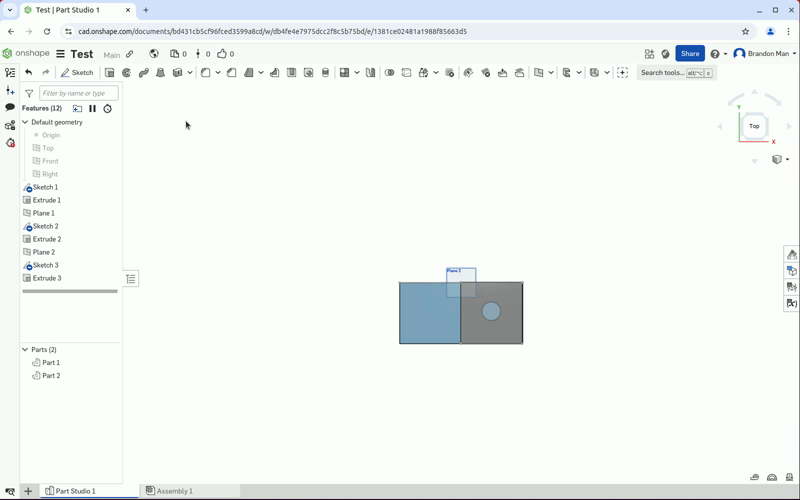
key(up, 3)
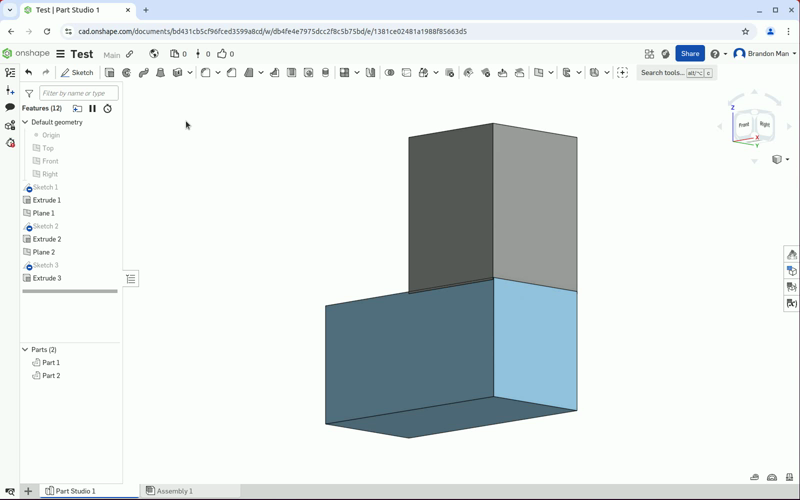
key(left, 3)
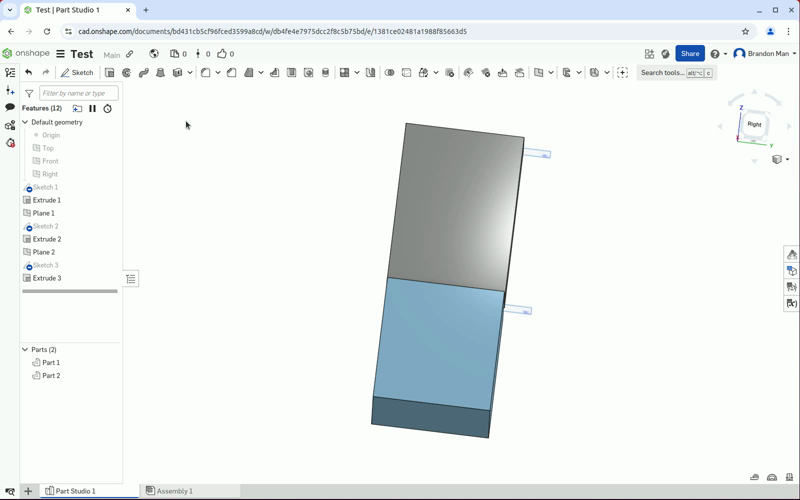
key(right, 3)
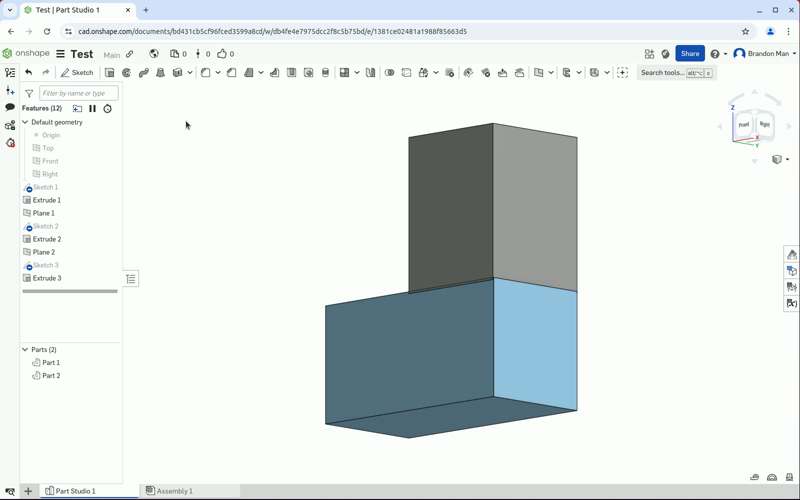
key(down, 3)
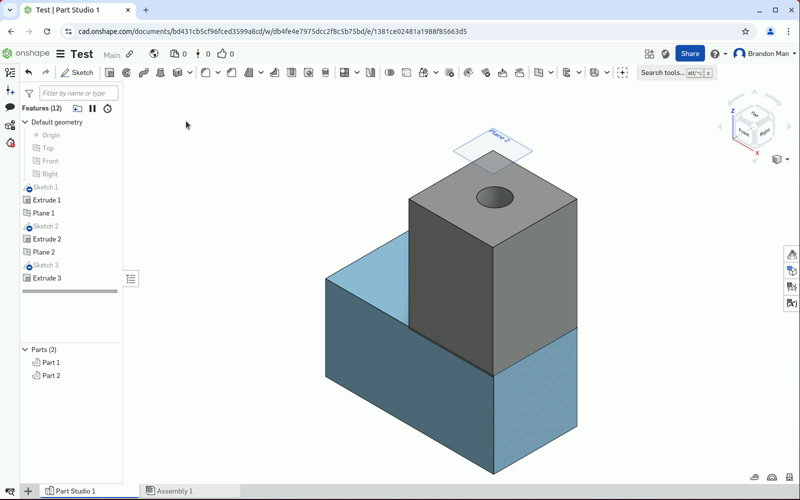
mouse_move(73, 189)
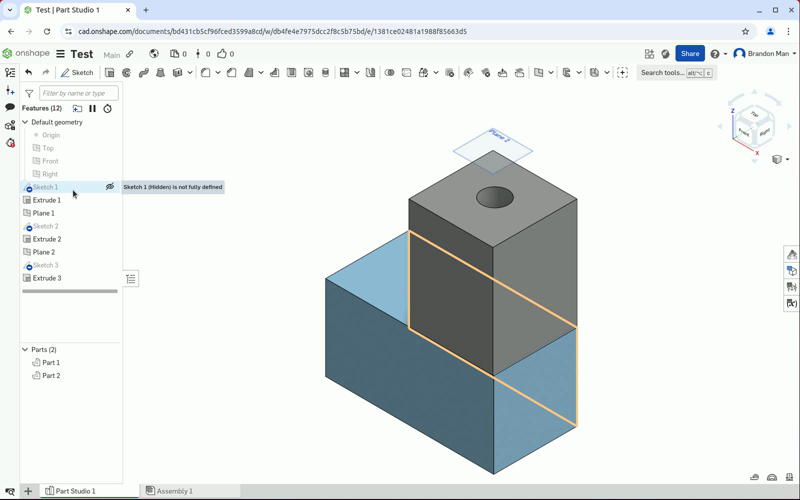
click(73, 189)